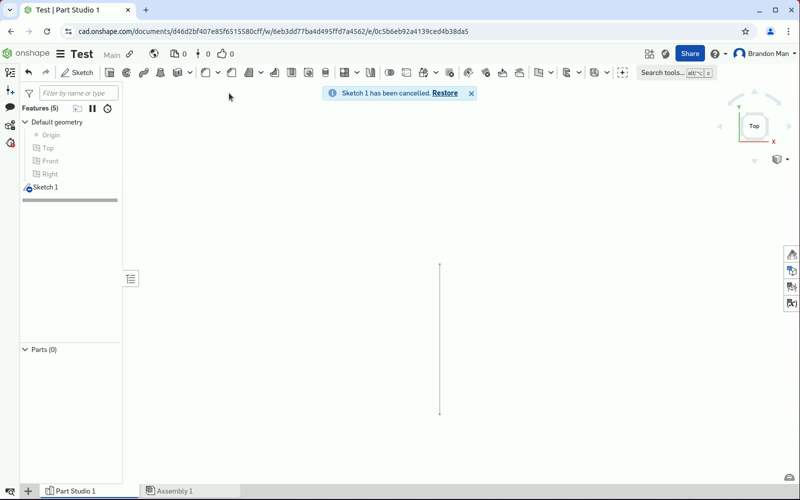
key(shift+h)
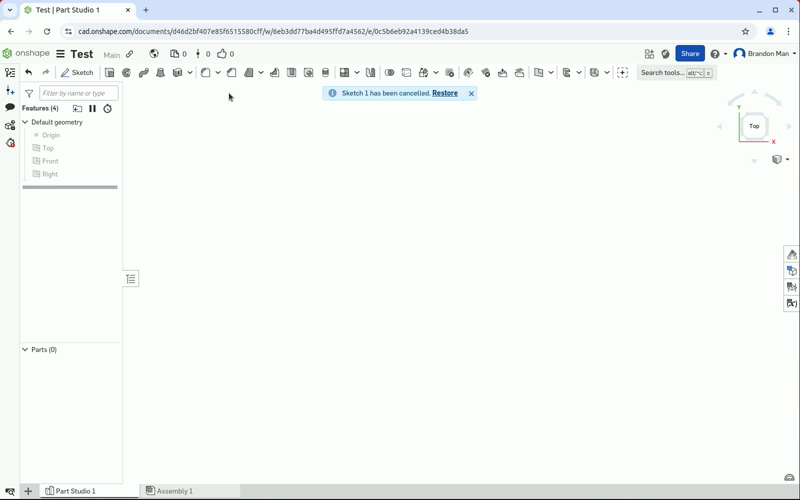
mouse_move(73, 352)
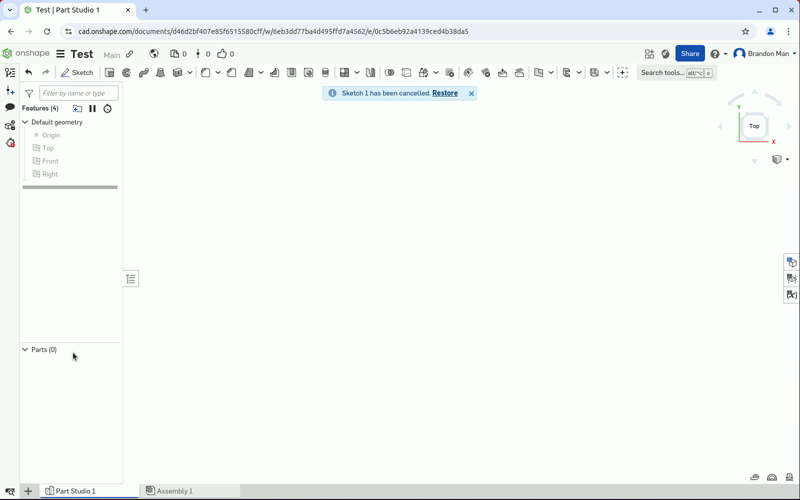
key(y)
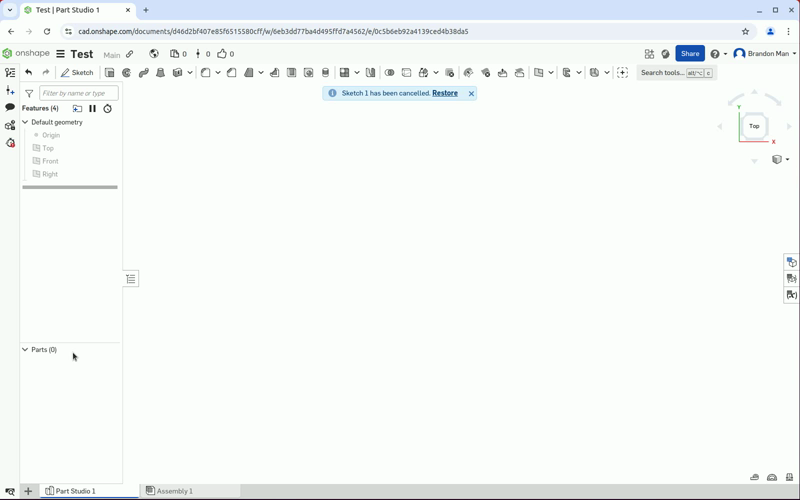
key(shift+p)
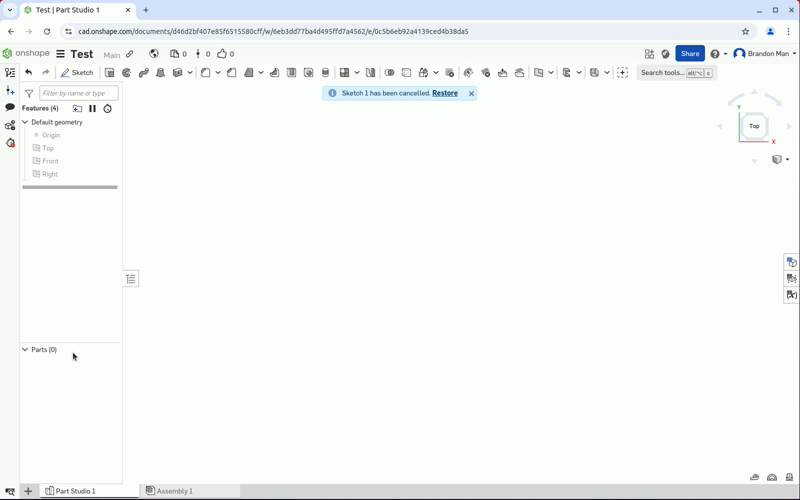
key(space)
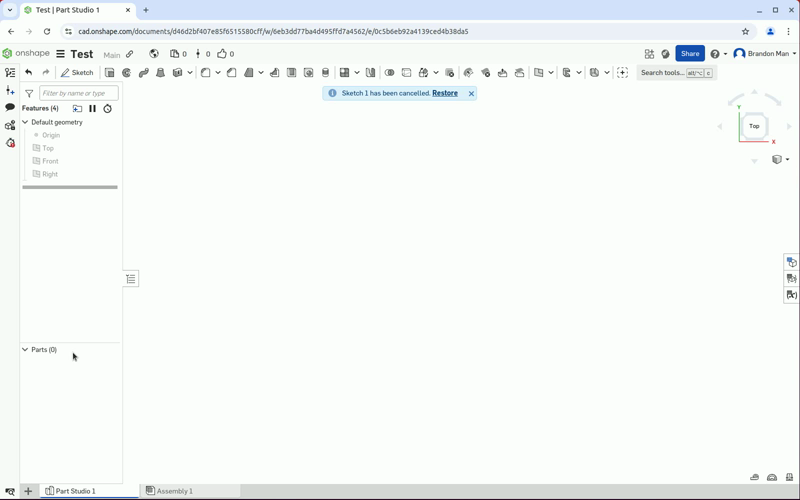
key_down(shift)
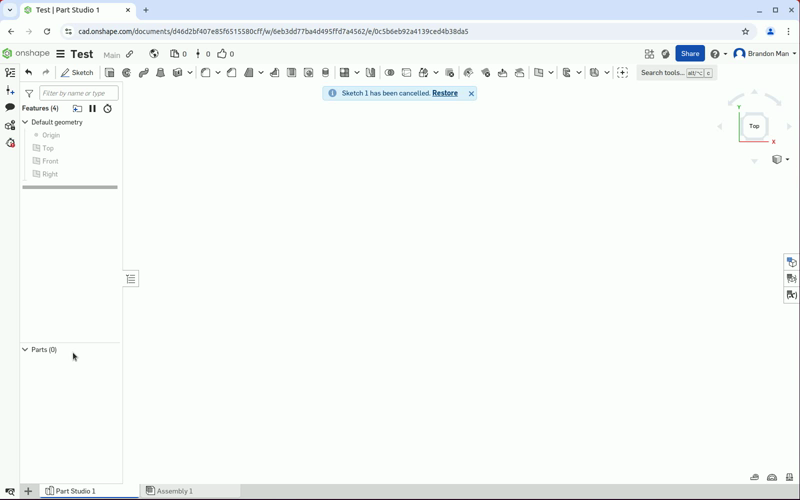
key(up)
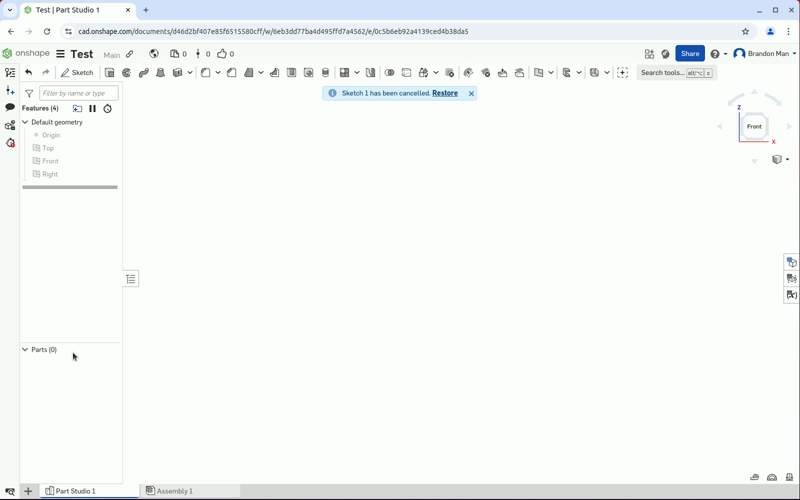
key_up(shift)
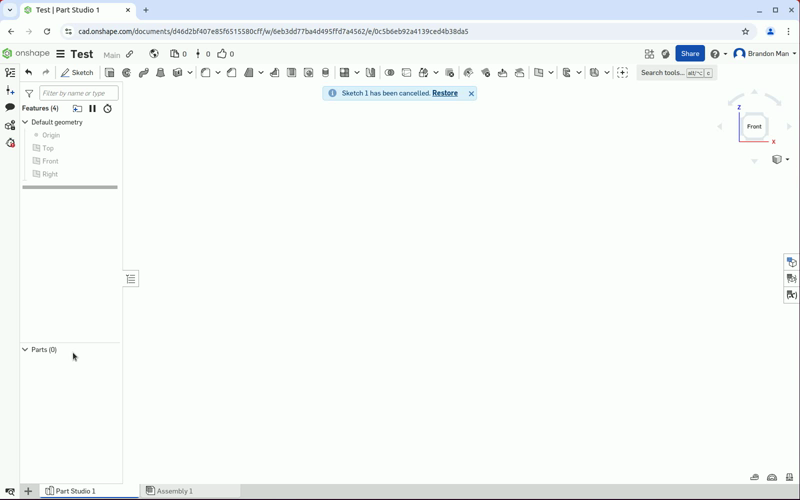
mouse_move(73, 352)
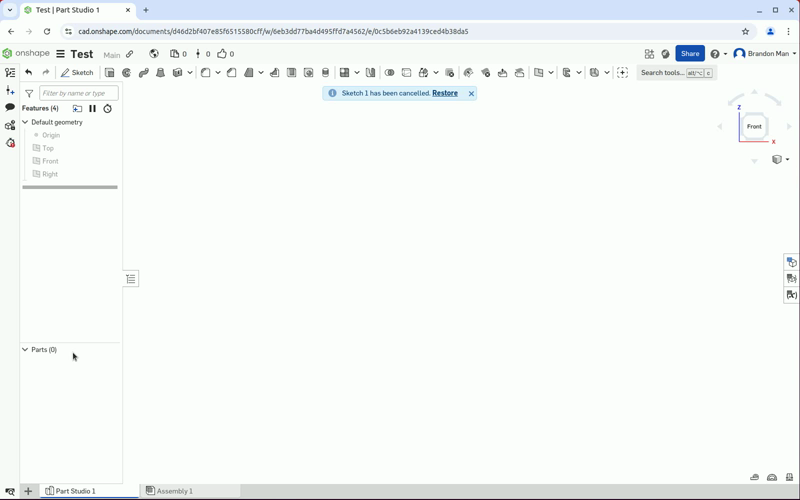
key(shift+y)
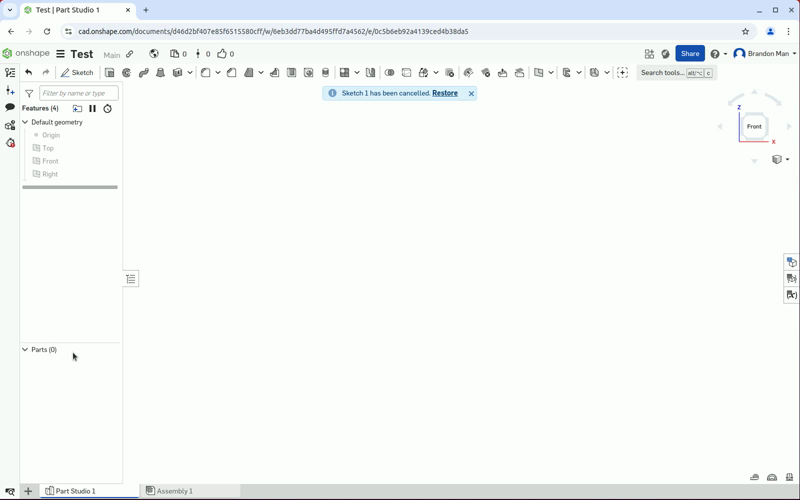
key(shift+s)
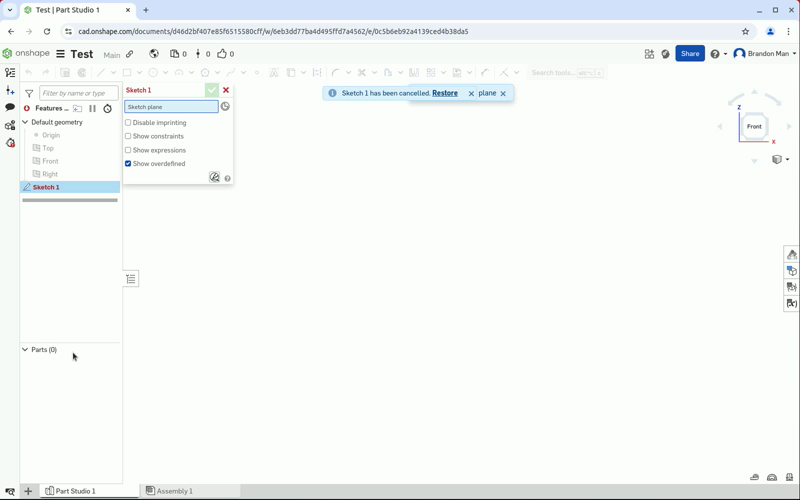
mouse_move(73, 163)
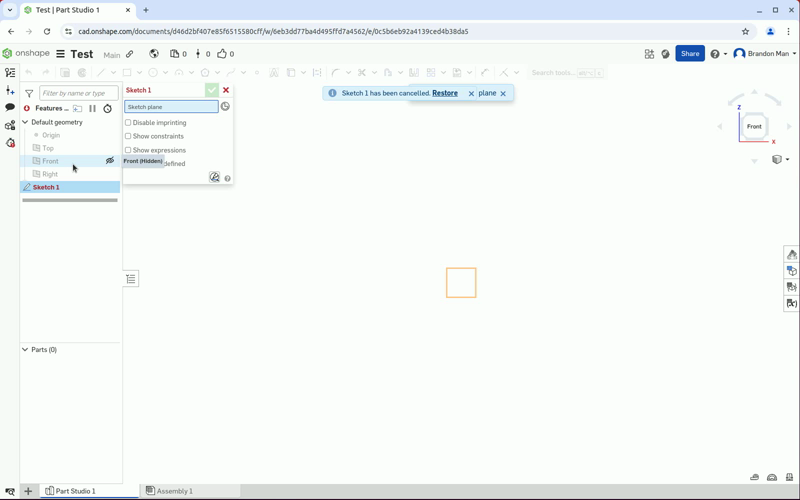
click(73, 163)
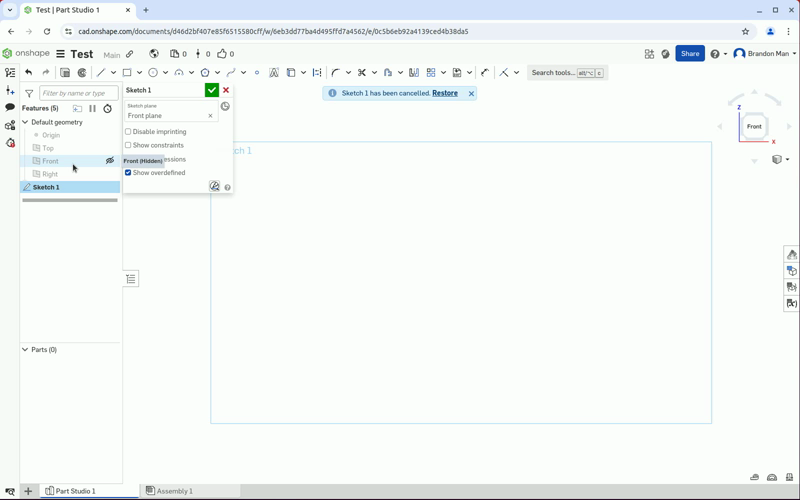
mouse_move(73, 352)
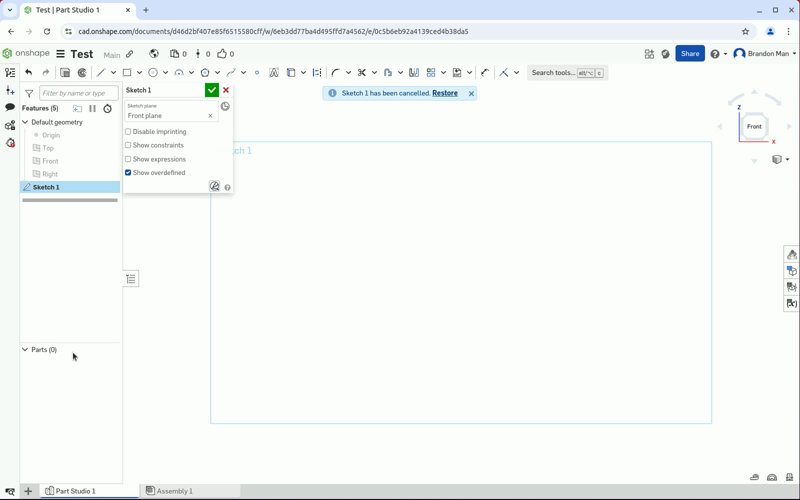
key(y)
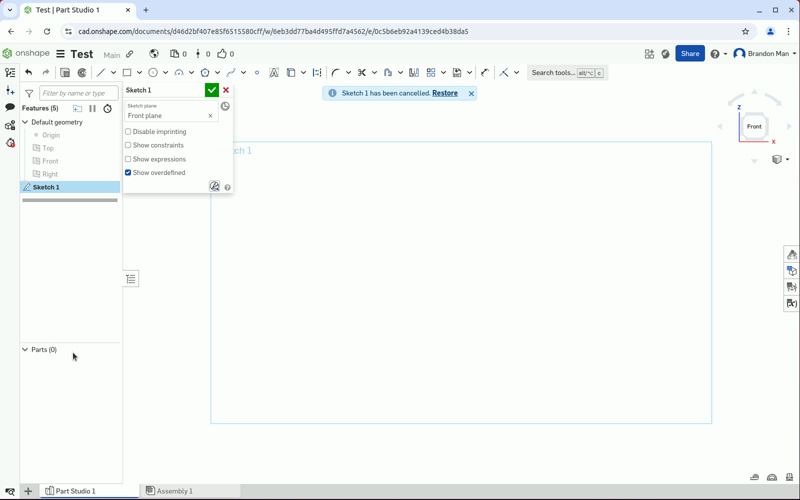
key(l)
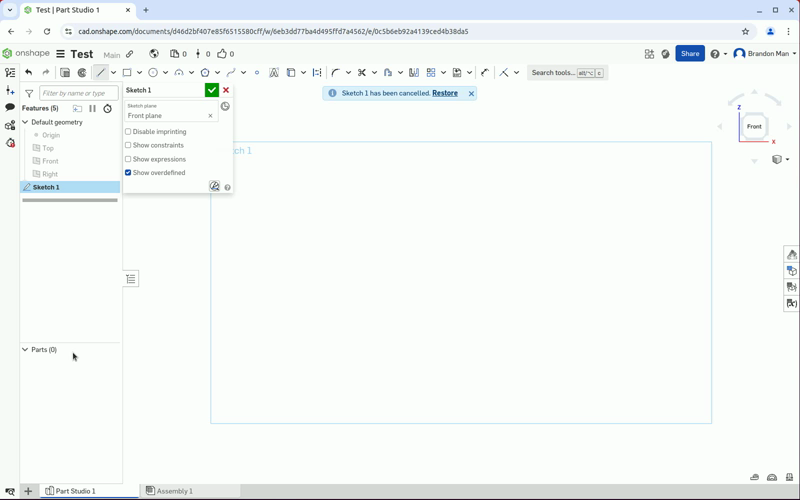
key_down(shift)
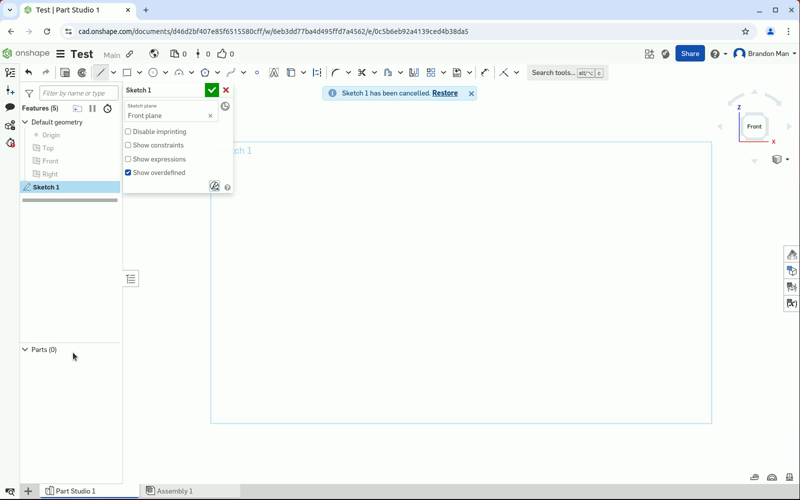
mouse_move(404, 339)
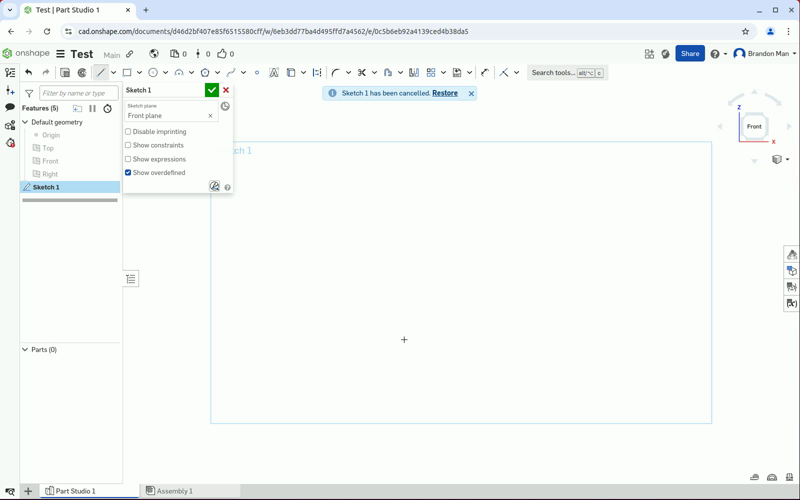
click(404, 339)
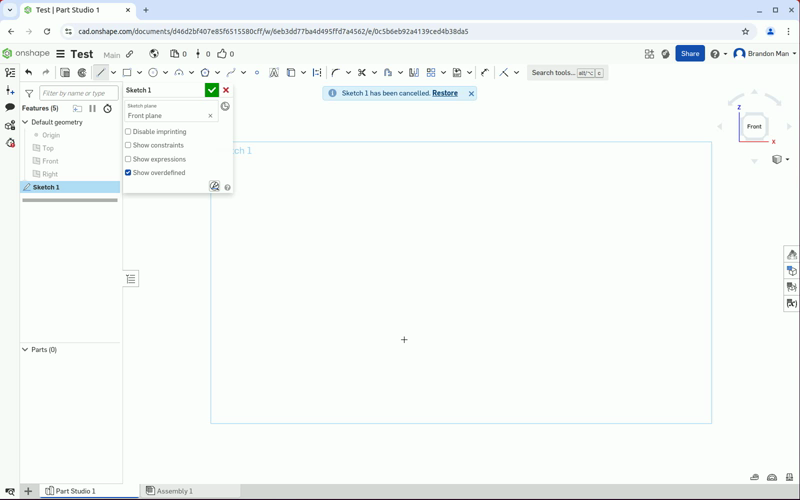
key_up(shift)
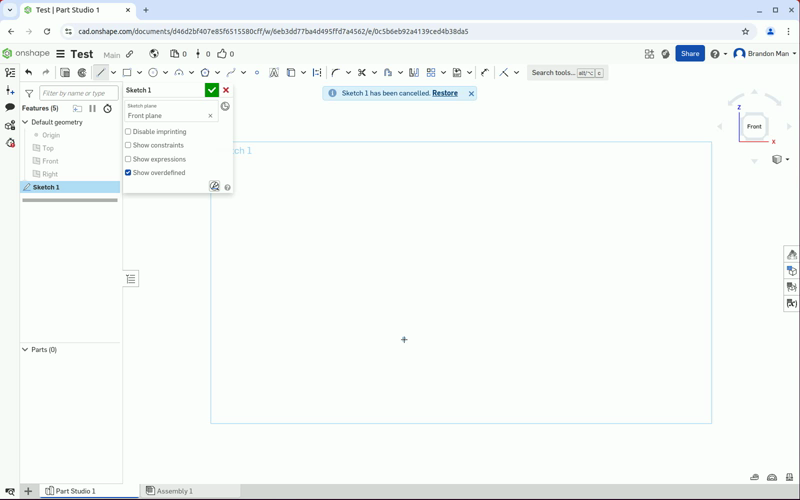
key_down(shift)
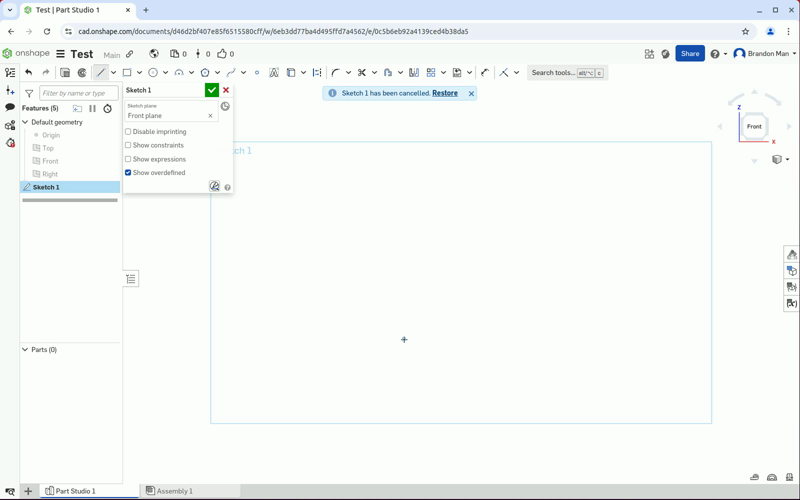
mouse_move(516, 339)
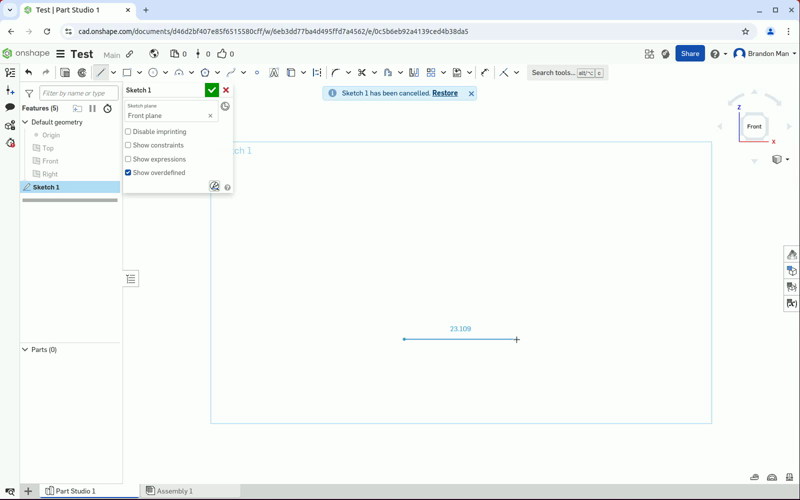
click(516, 339)
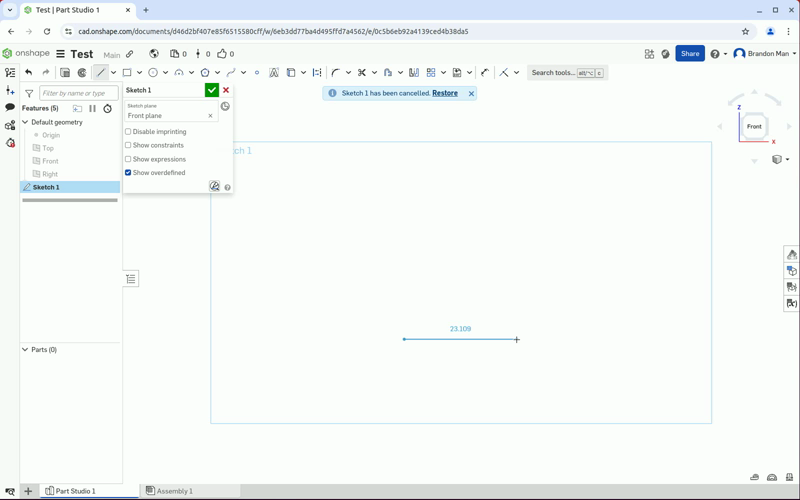
key_up(shift)
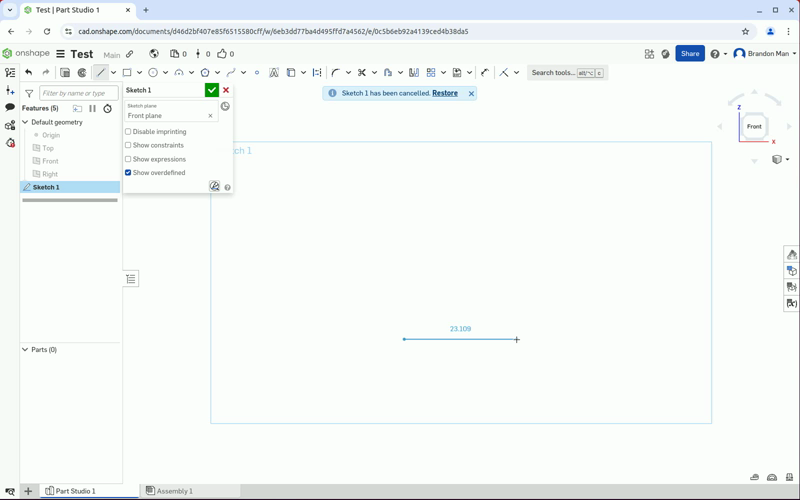
key(esc)
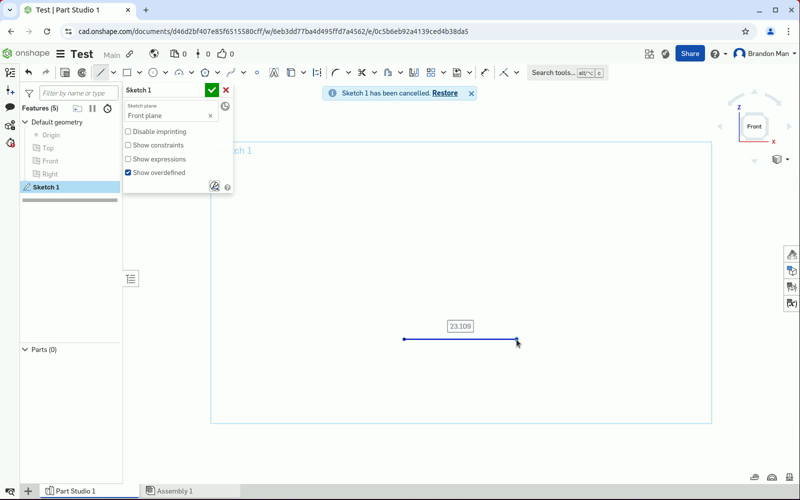
key(a)
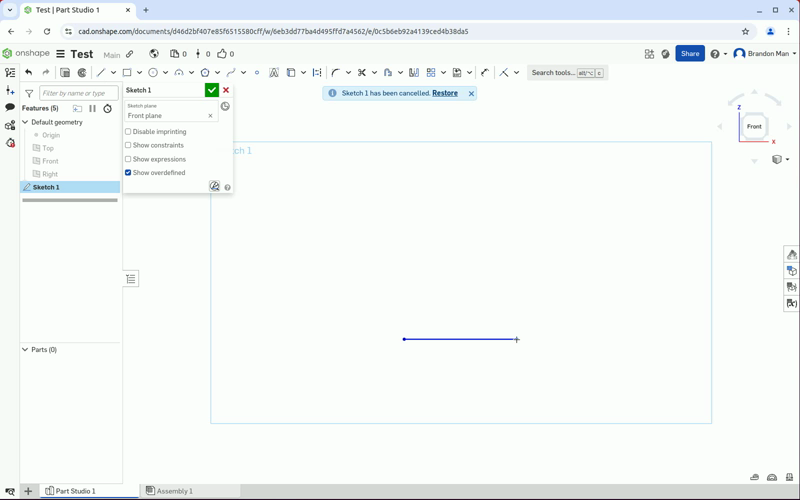
mouse_move(516, 339)
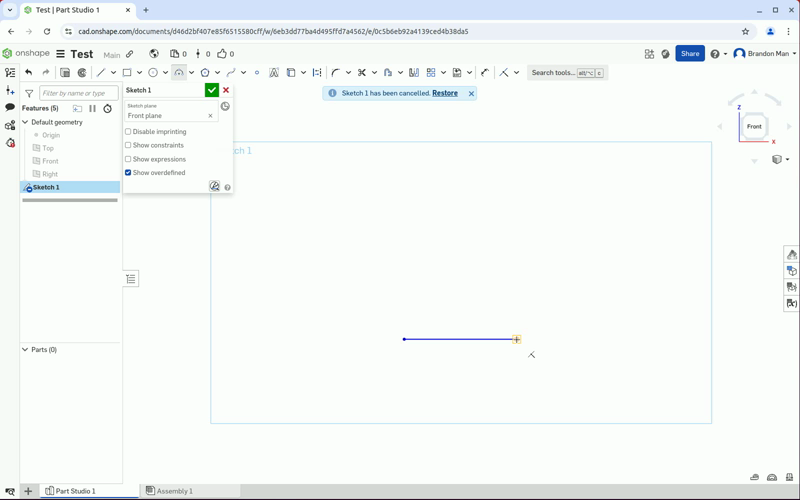
click(516, 339)
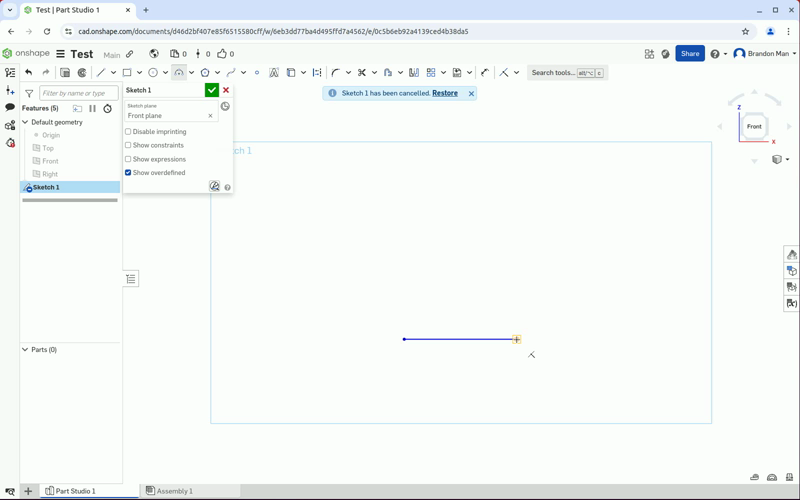
key_down(shift)
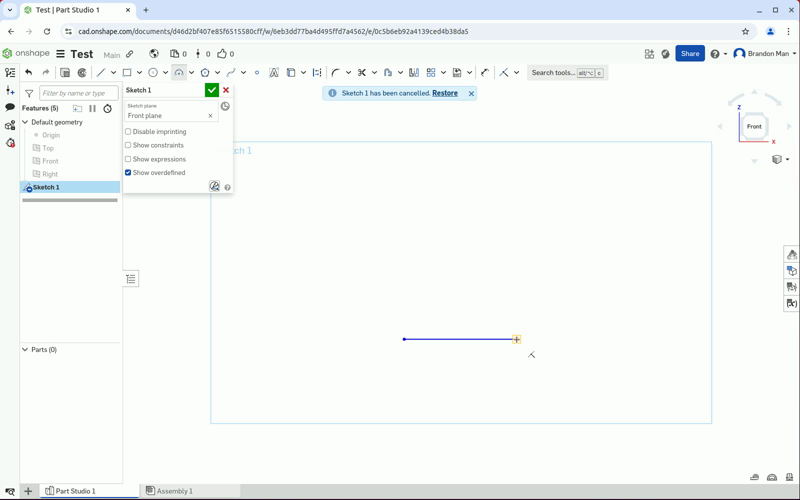
mouse_move(516, 226)
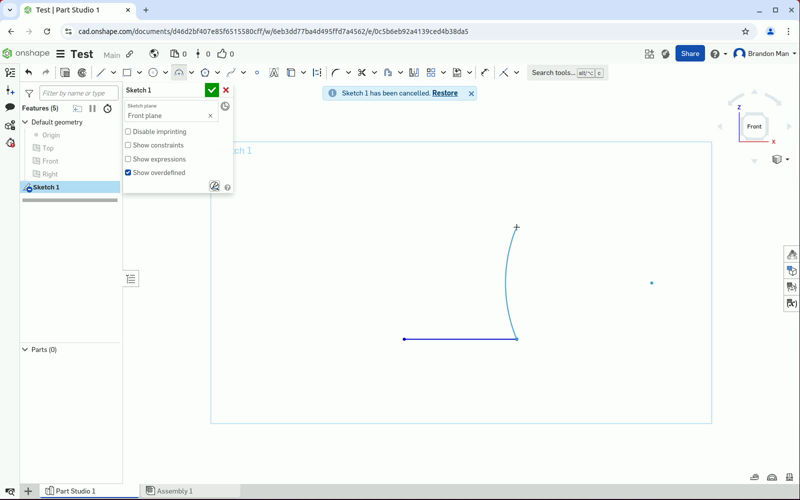
click(516, 226)
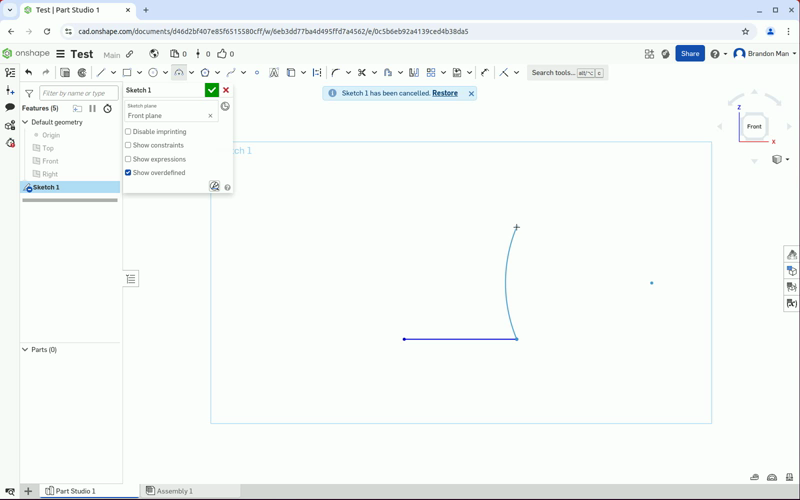
mouse_move(503, 282)
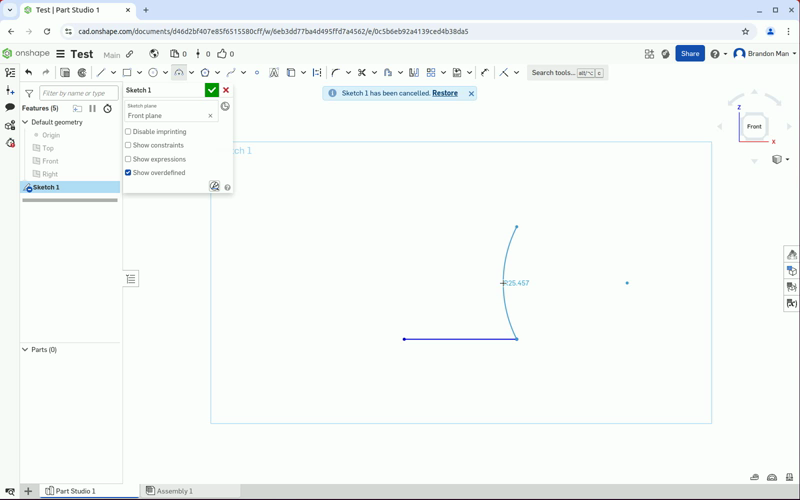
click(503, 282)
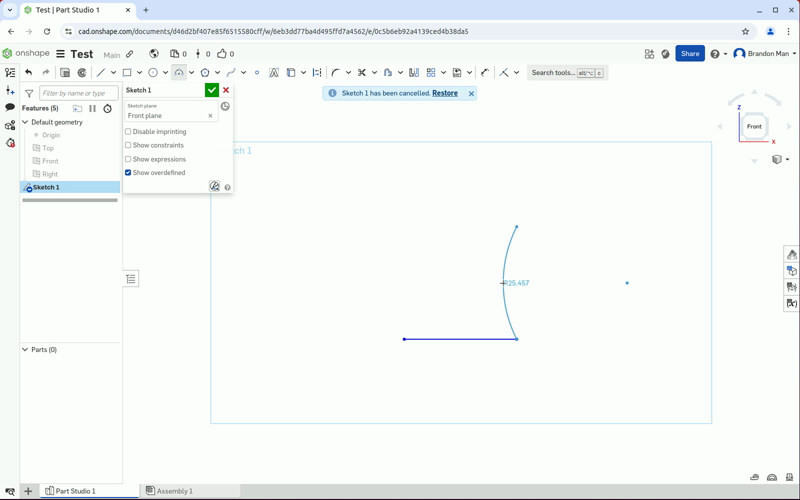
key_up(shift)
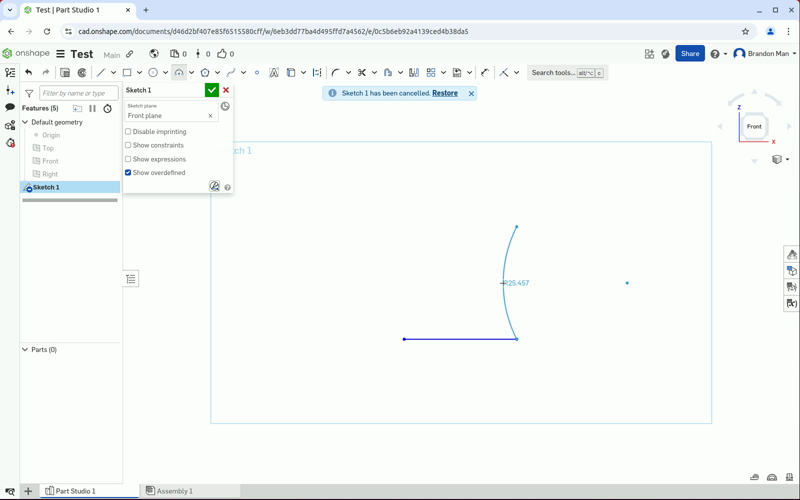
mouse_move(516, 226)
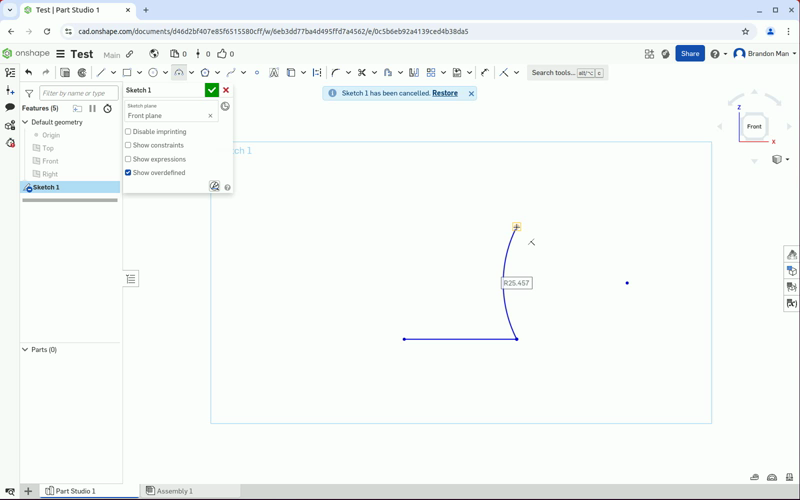
click(516, 226)
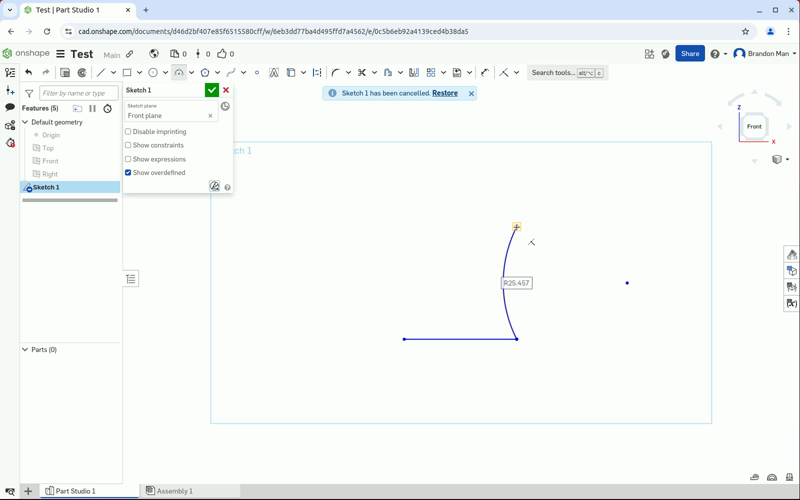
key_down(shift)
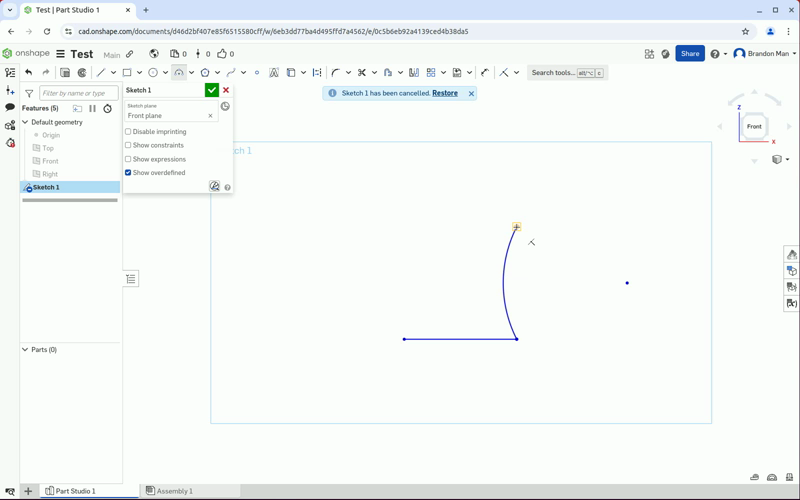
mouse_move(404, 226)
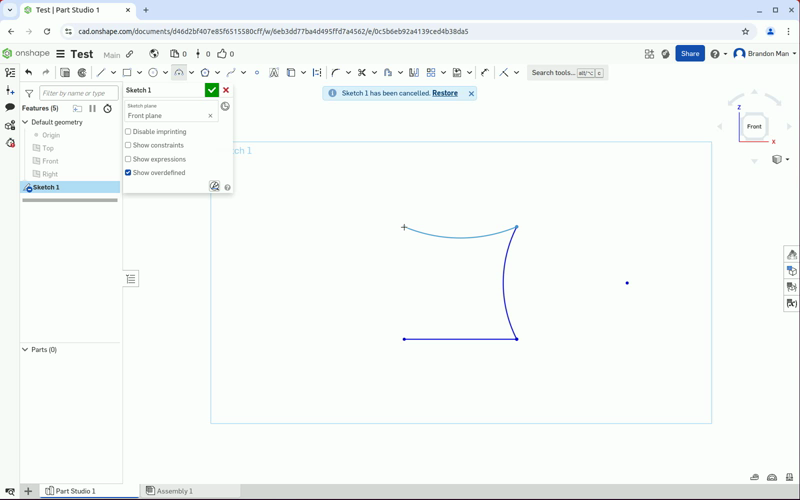
click(404, 226)
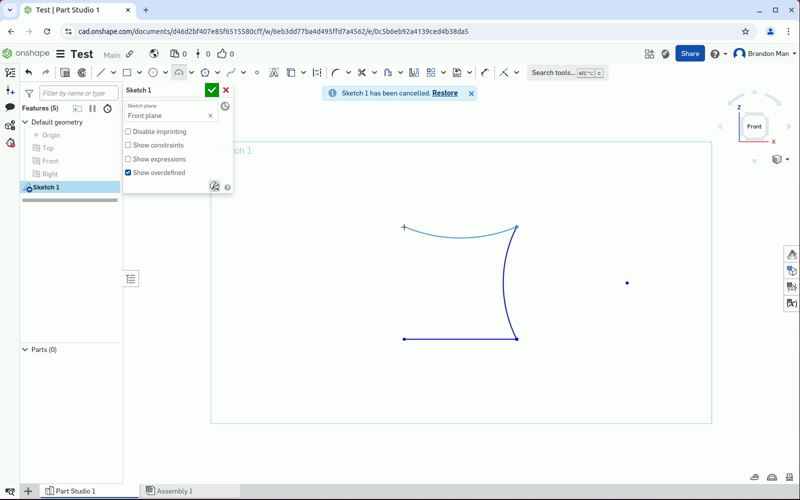
mouse_move(460, 249)
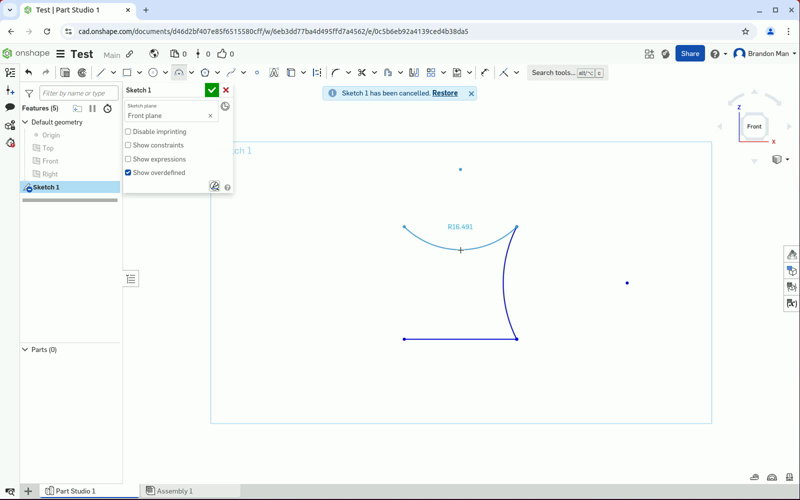
click(460, 249)
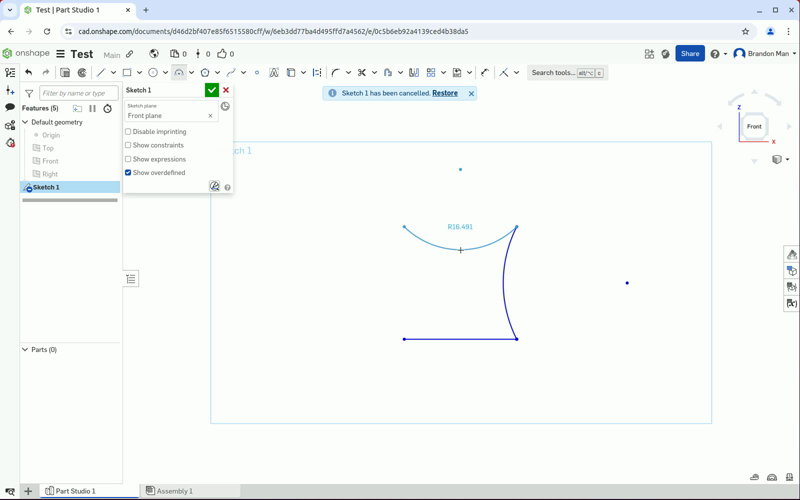
key_up(shift)
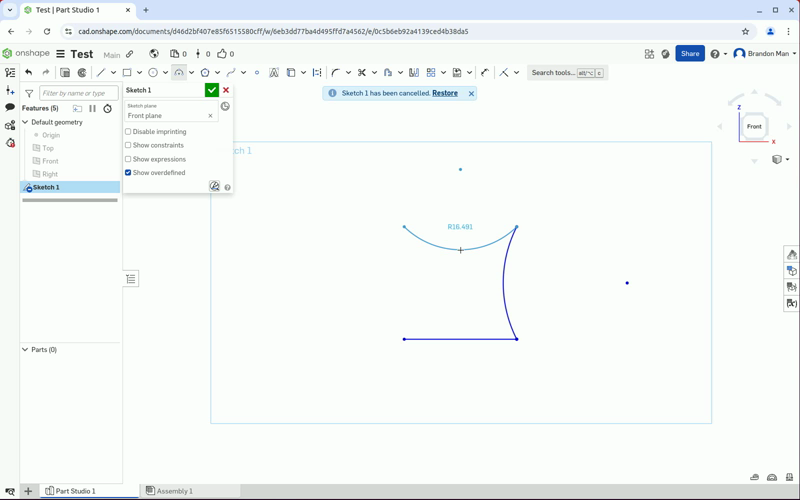
mouse_move(404, 226)
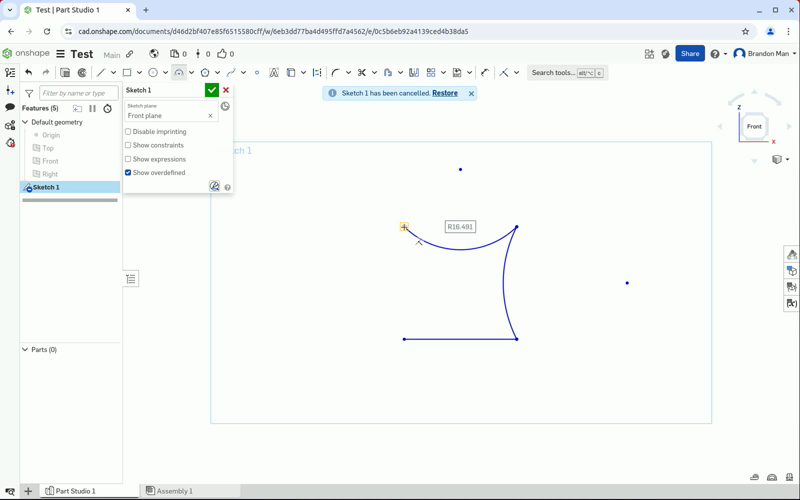
click(404, 226)
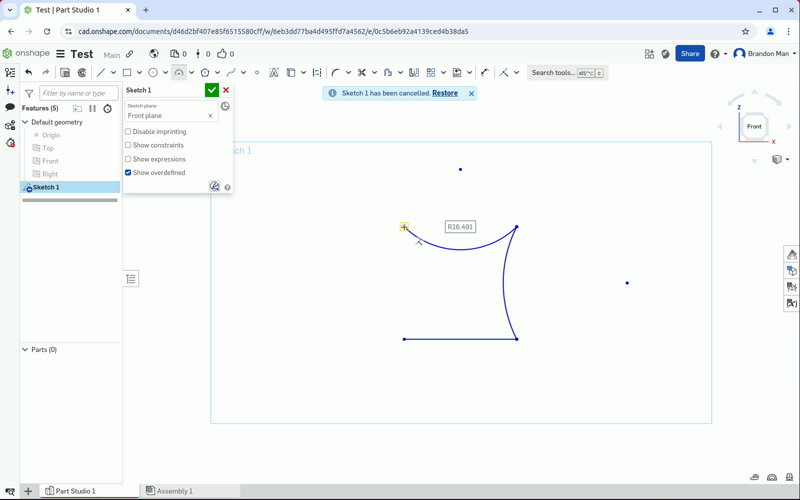
mouse_move(404, 339)
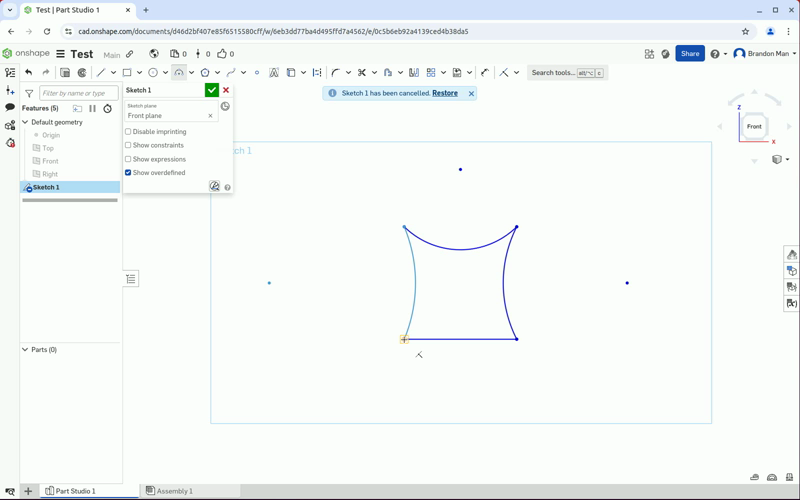
click(404, 339)
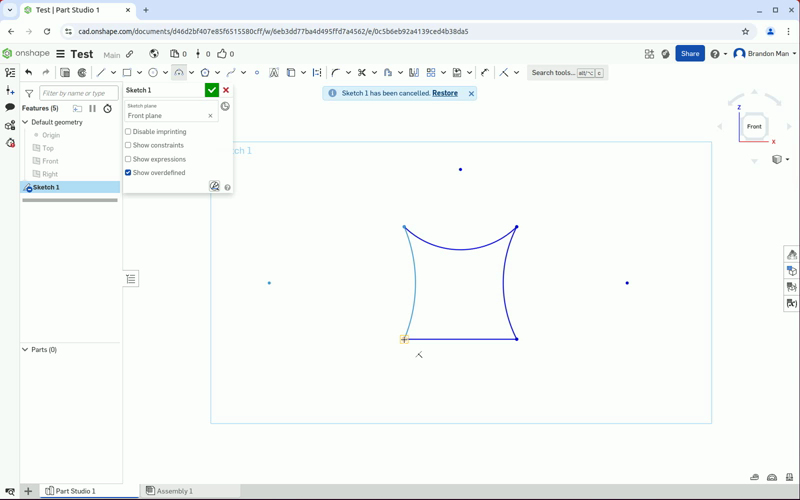
key_down(shift)
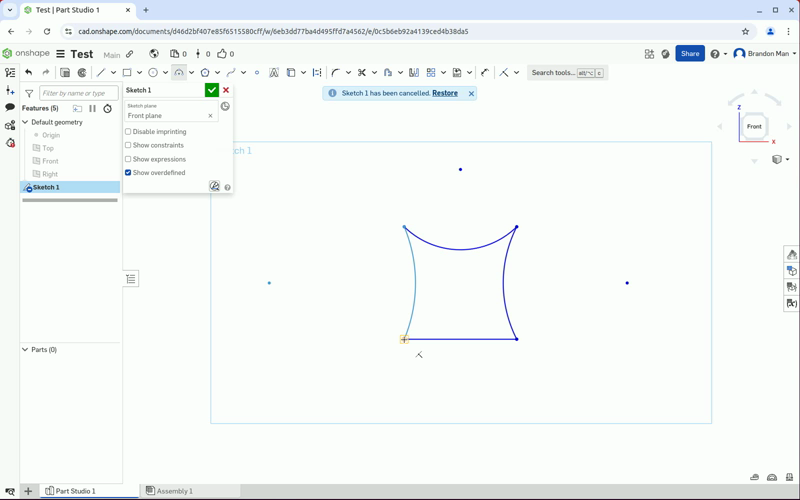
mouse_move(418, 282)
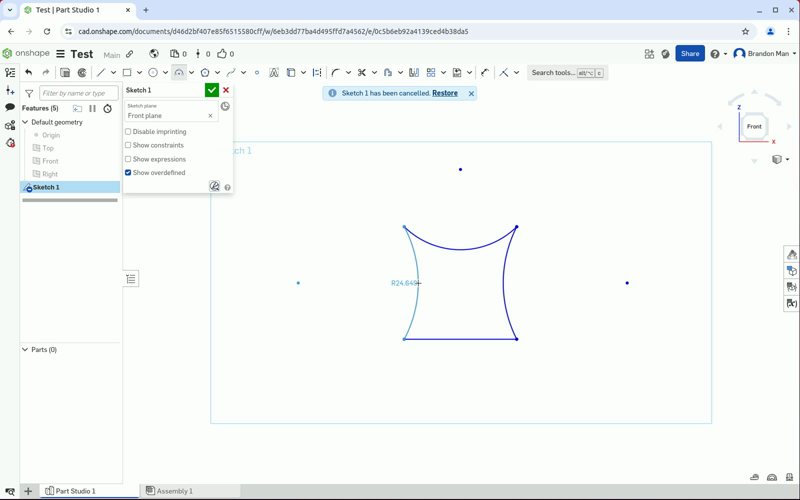
click(418, 282)
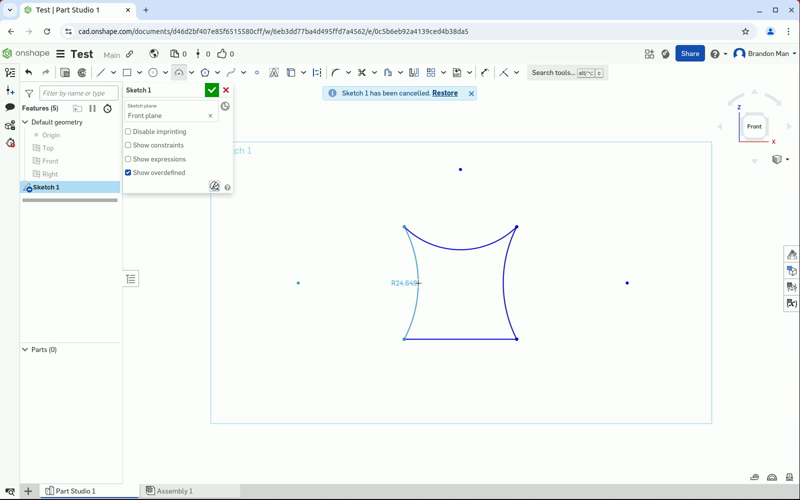
key_up(shift)
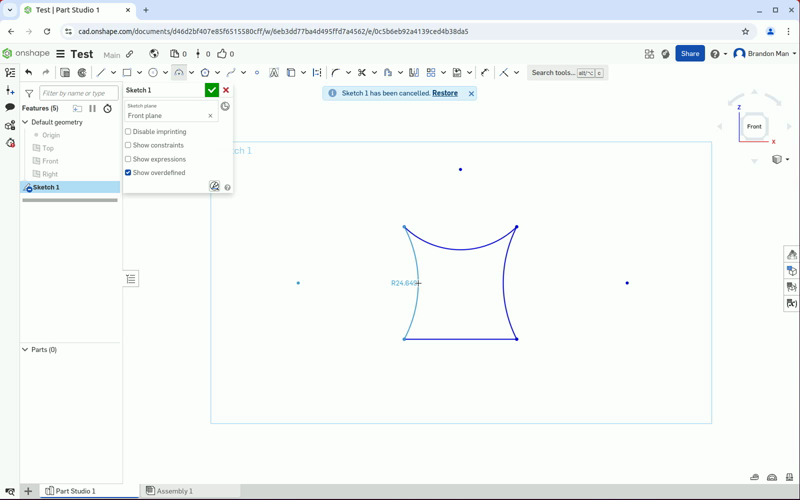
key(esc)
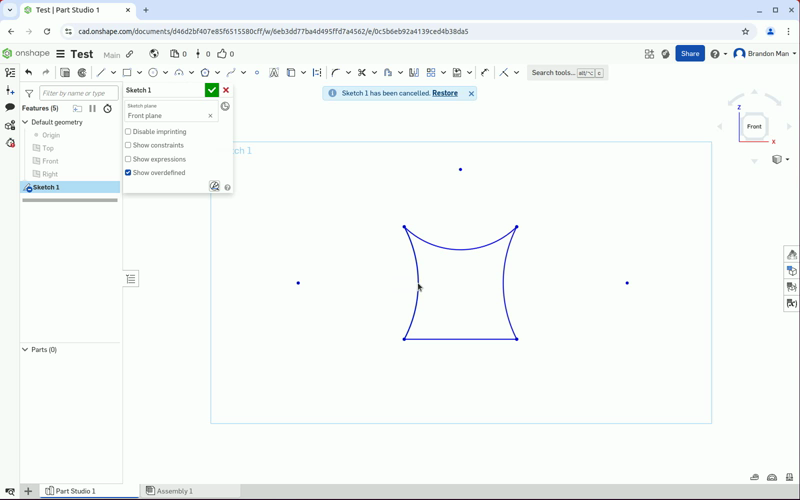
mouse_move(463, 324)
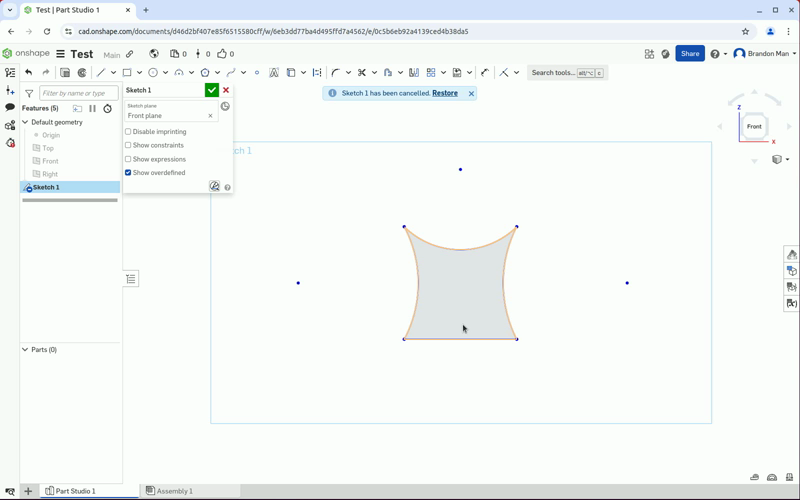
click(463, 324)
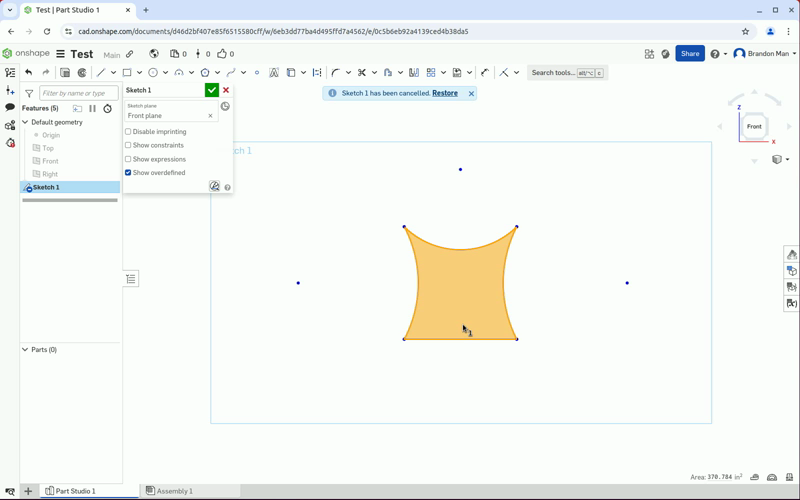
mouse_move(73, 352)
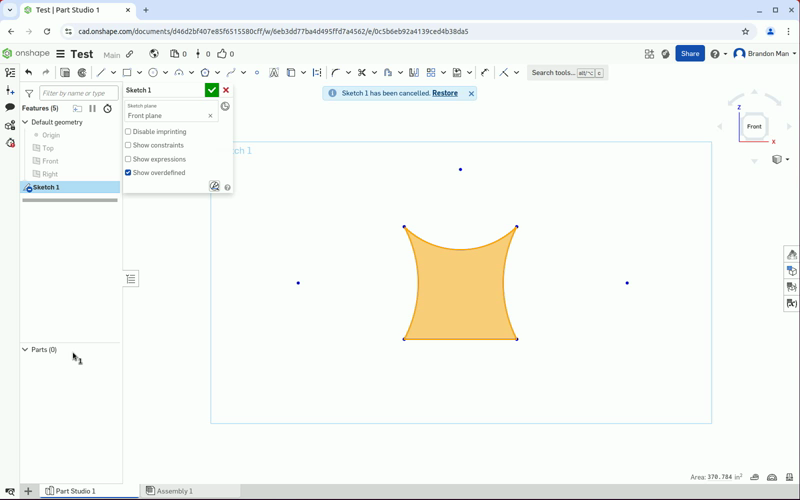
key(shift+y)
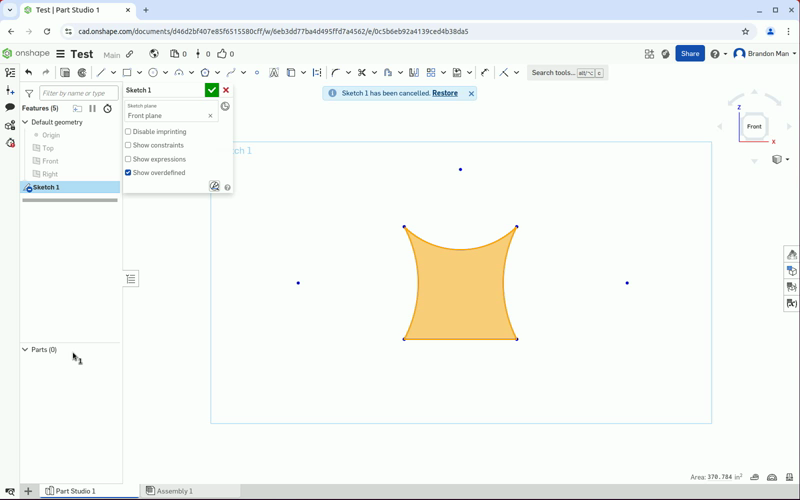
key(shift+e)
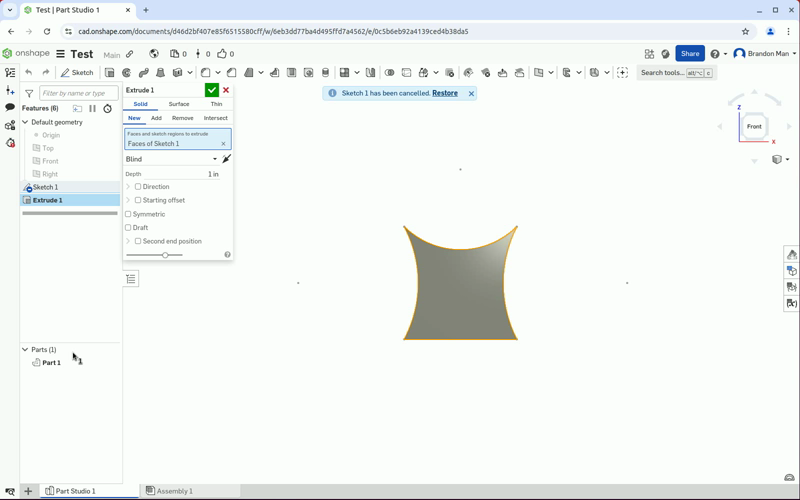
mouse_move(143, 106)
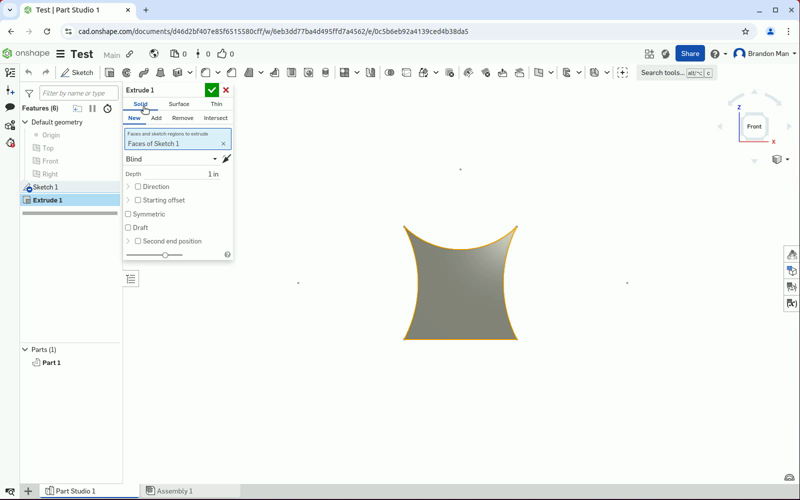
click(143, 106)
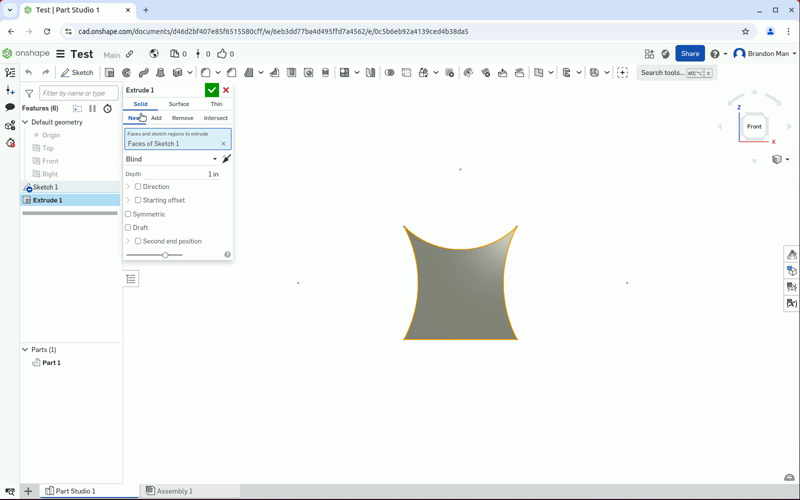
mouse_move(137, 120)
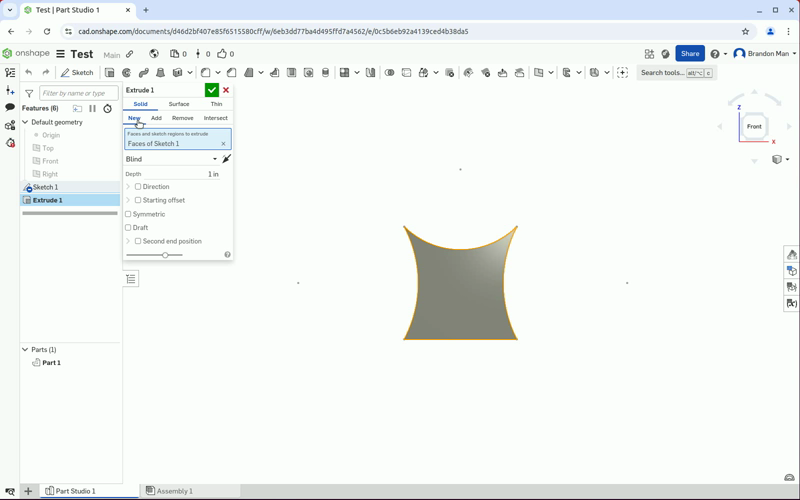
click(137, 120)
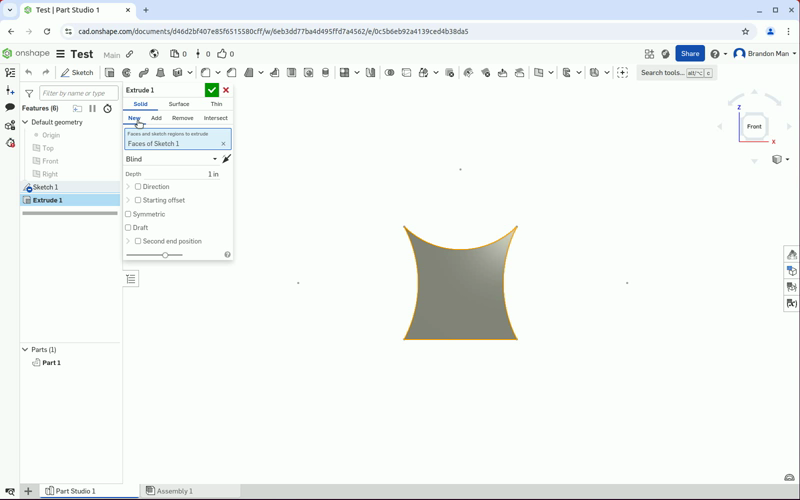
key(tab, 4)
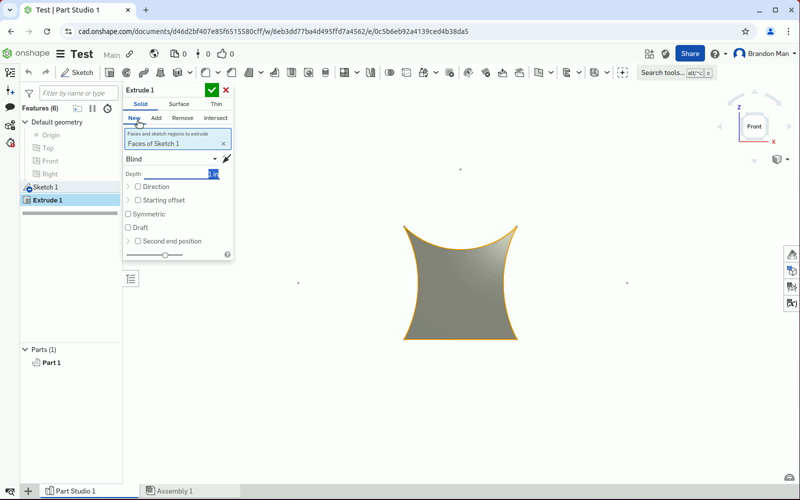
text(-23.108)
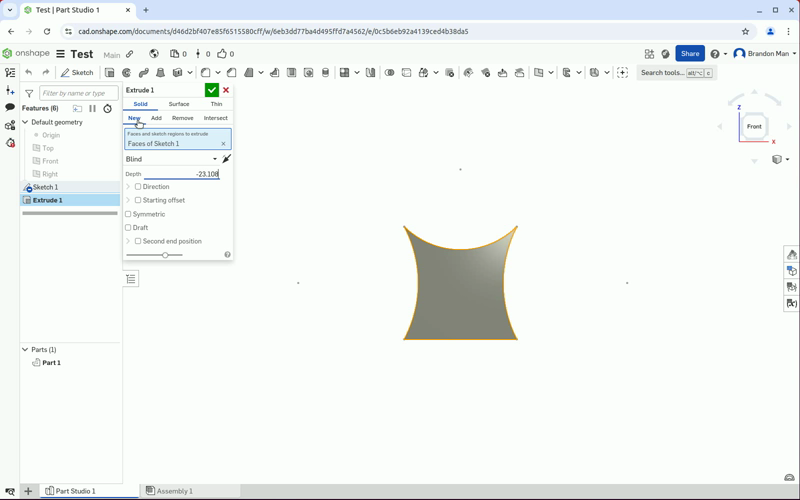
key(enter)
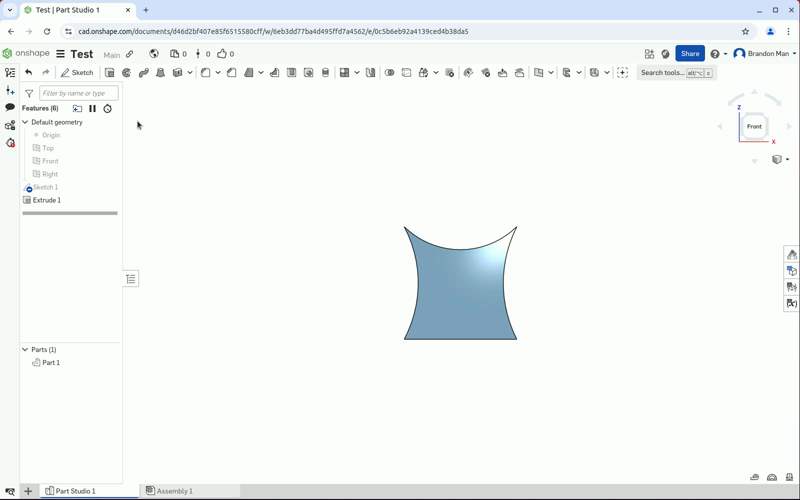
key(shift+h)
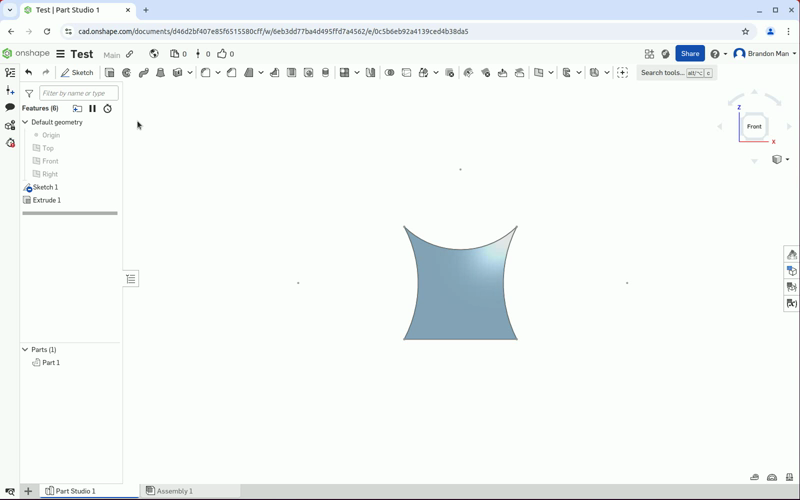
key(shift+h)
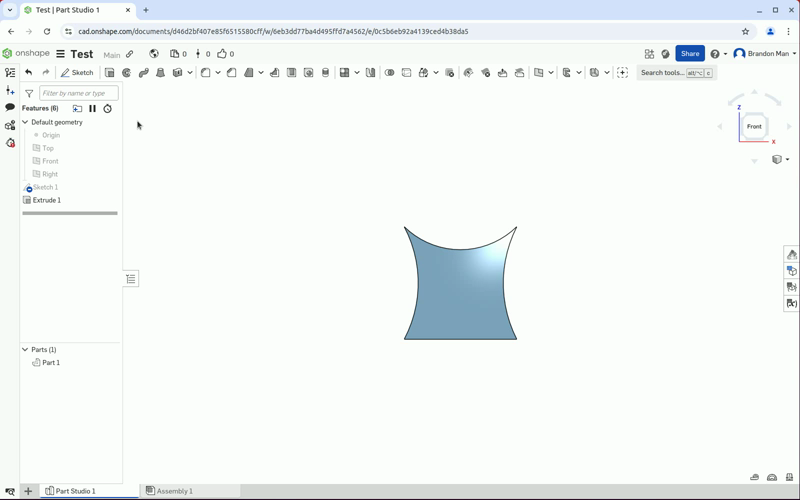
mouse_move(73, 189)
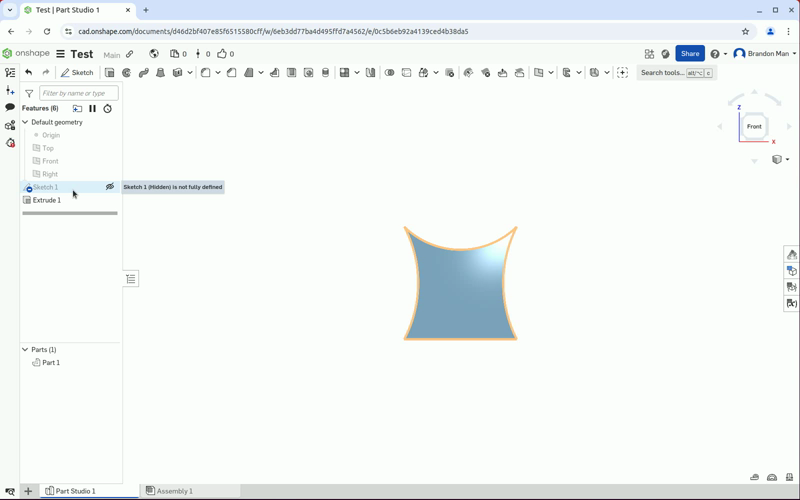
click(73, 189)
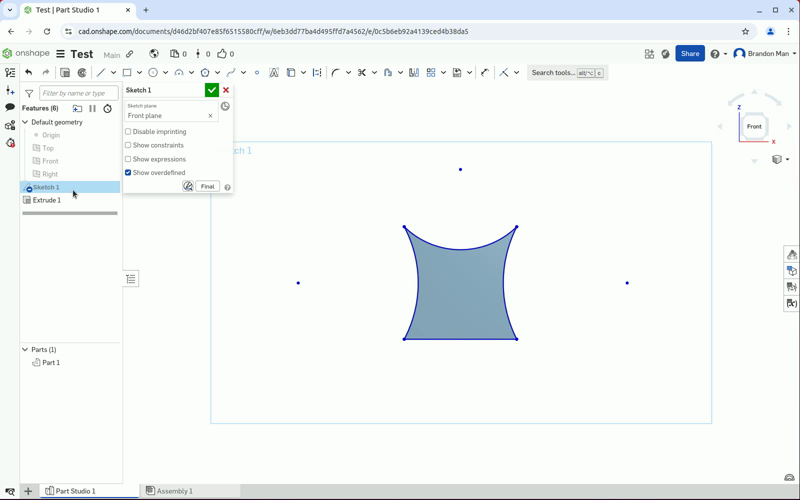
mouse_move(229, 92)
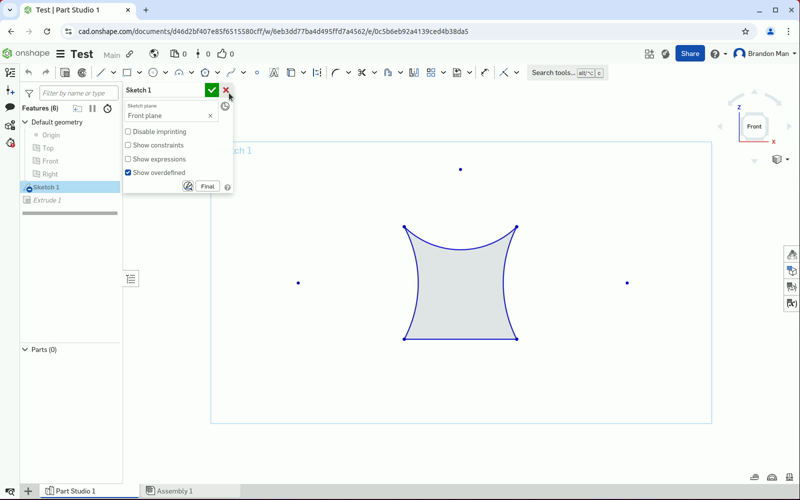
click(229, 92)
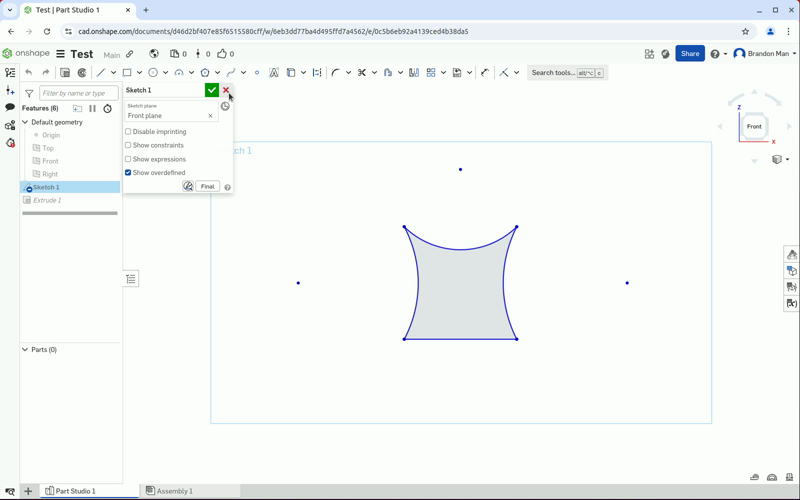
key(shift+s)
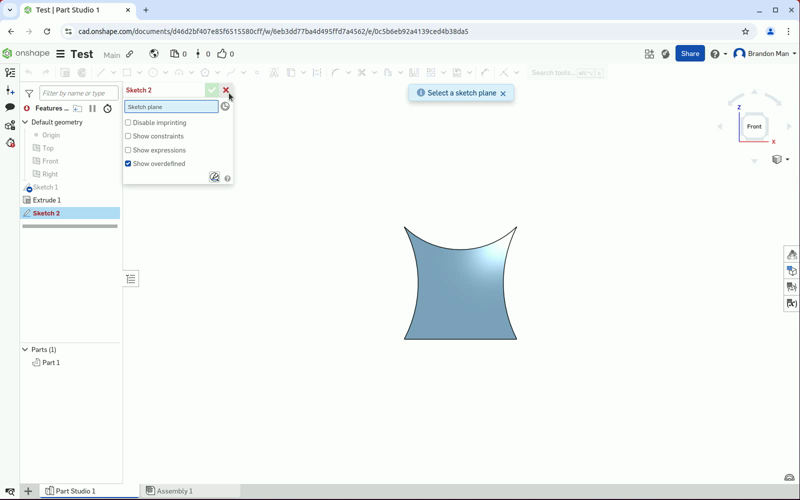
mouse_move(73, 163)
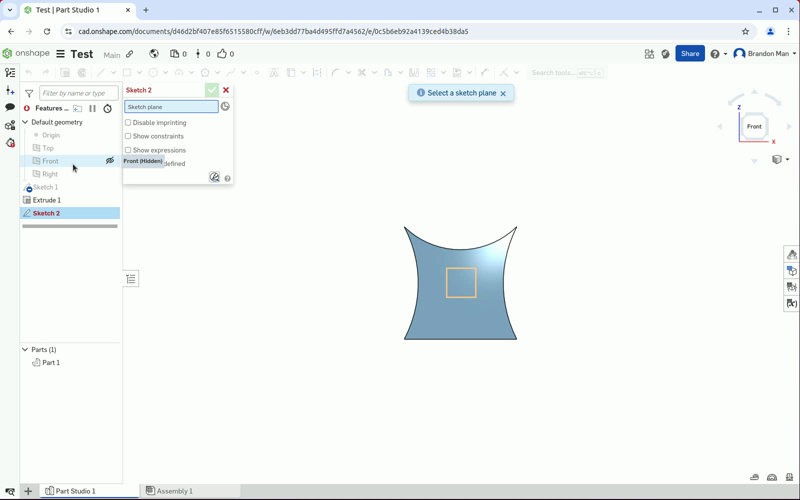
click(73, 163)
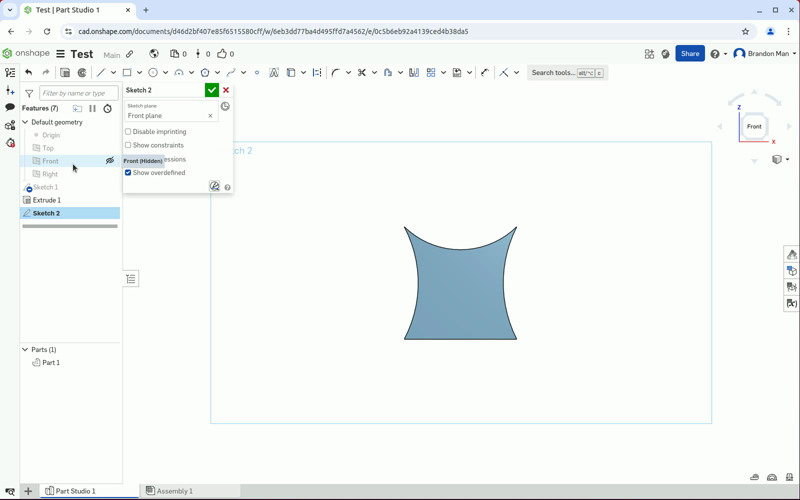
mouse_move(73, 352)
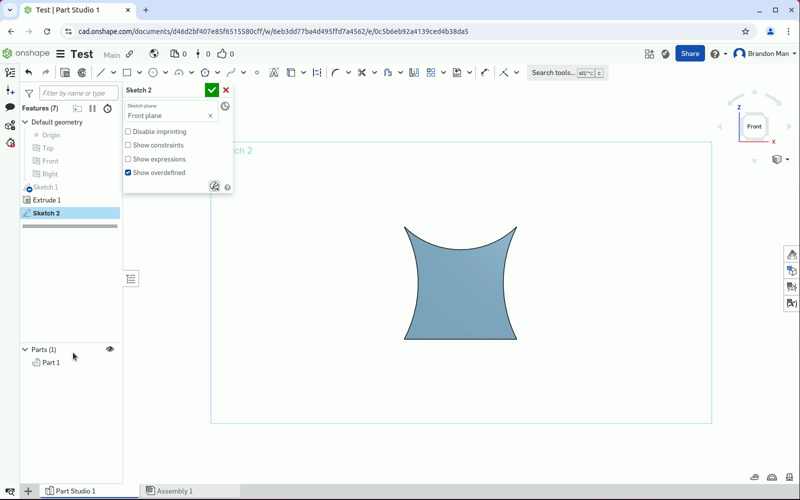
key(y)
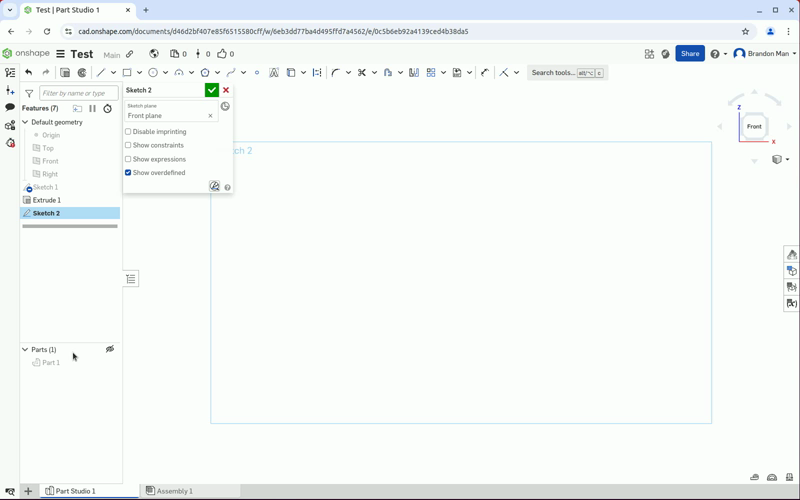
key(l)
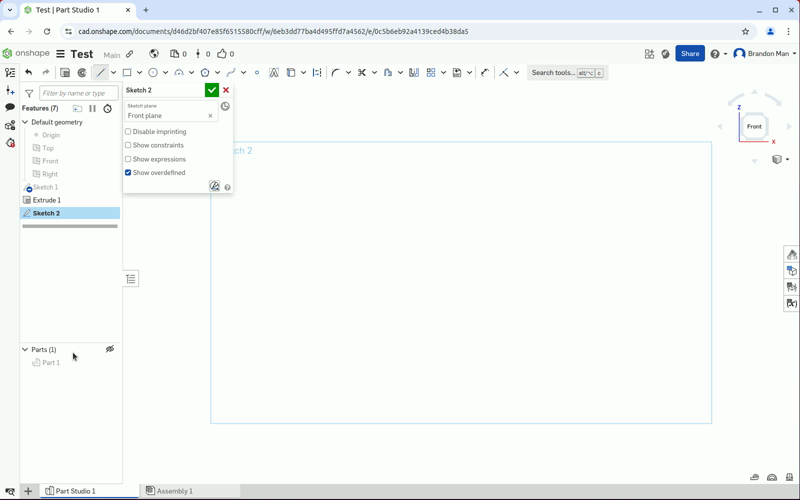
key_down(shift)
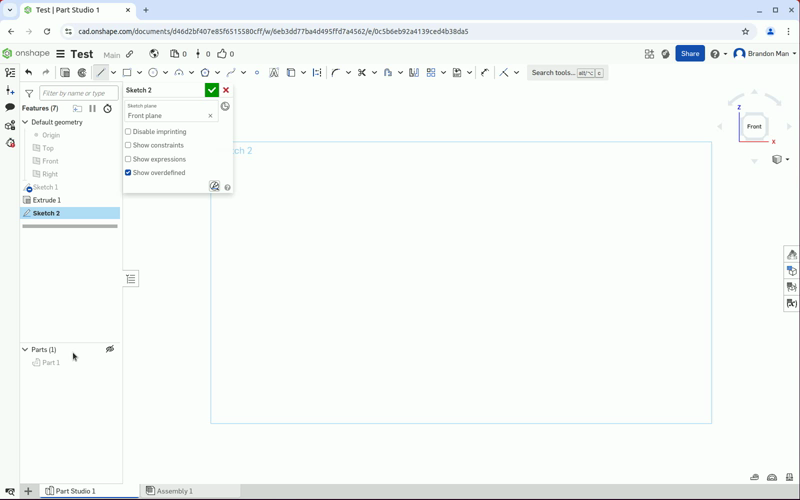
mouse_move(438, 325)
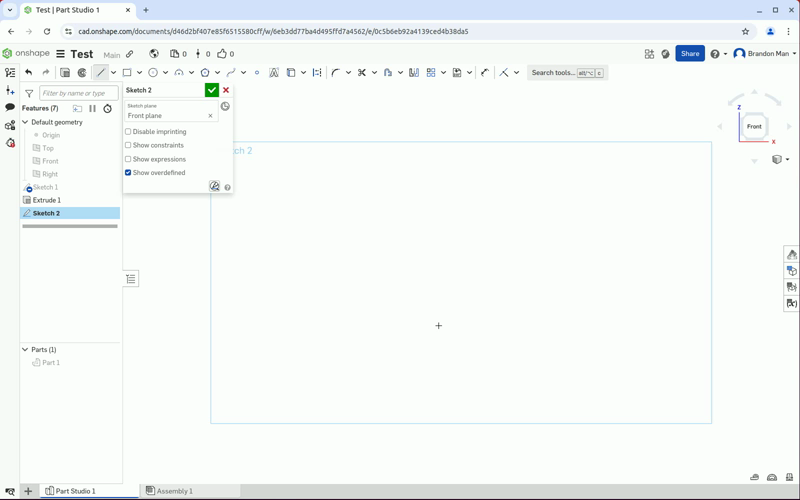
click(438, 325)
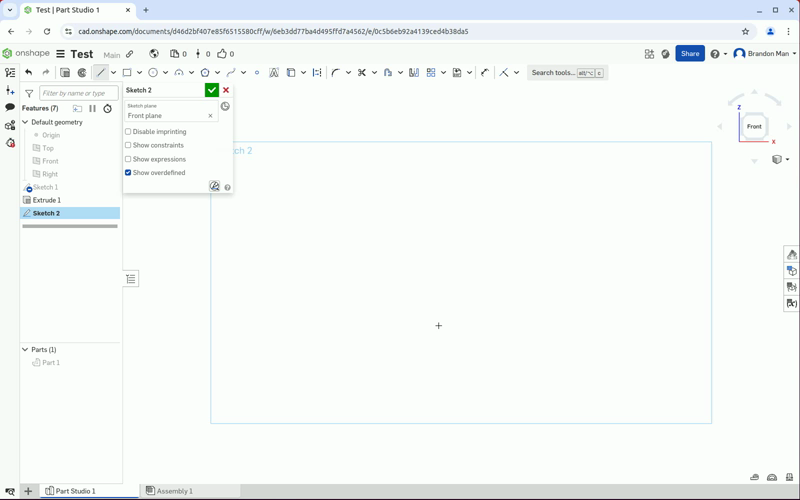
key_up(shift)
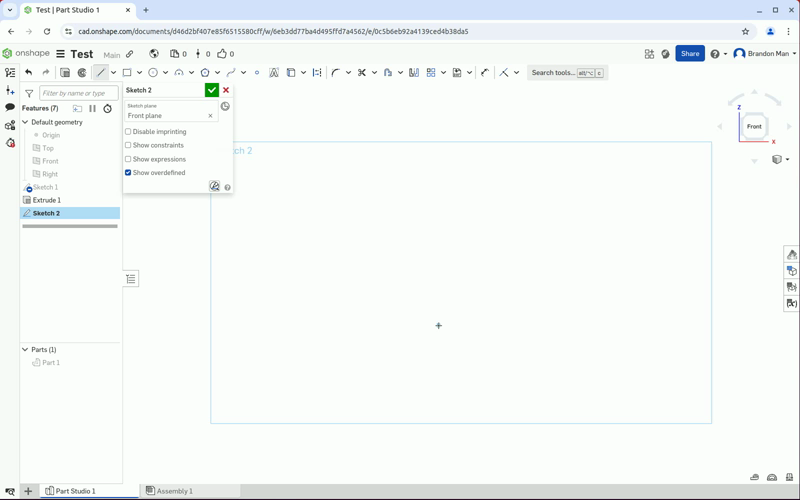
key_down(shift)
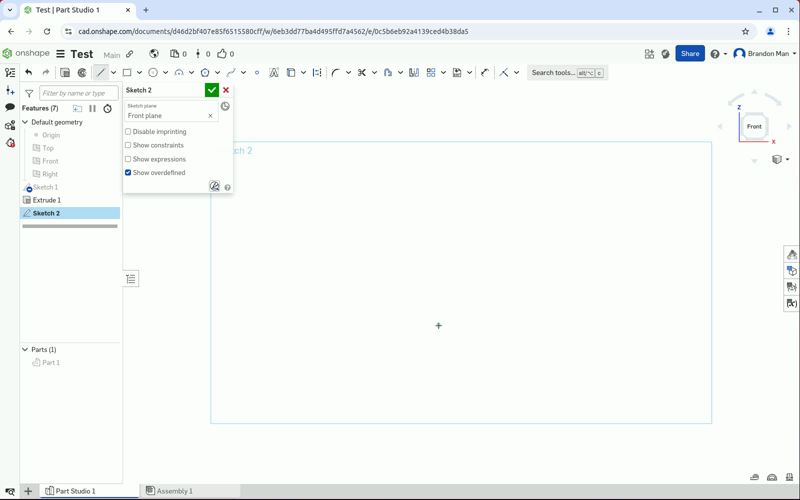
mouse_move(468, 325)
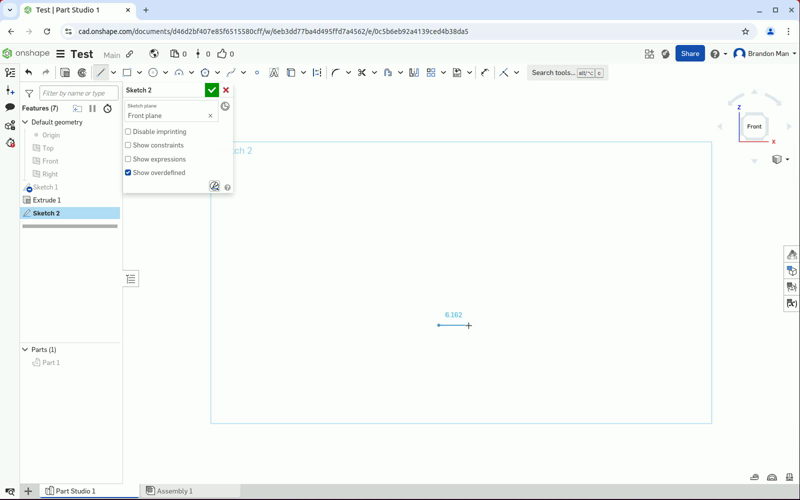
mouse_move(483, 325)
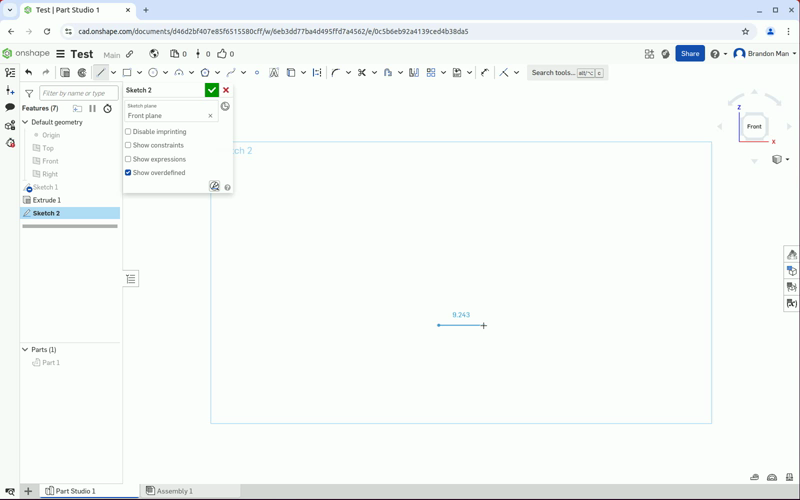
click(483, 325)
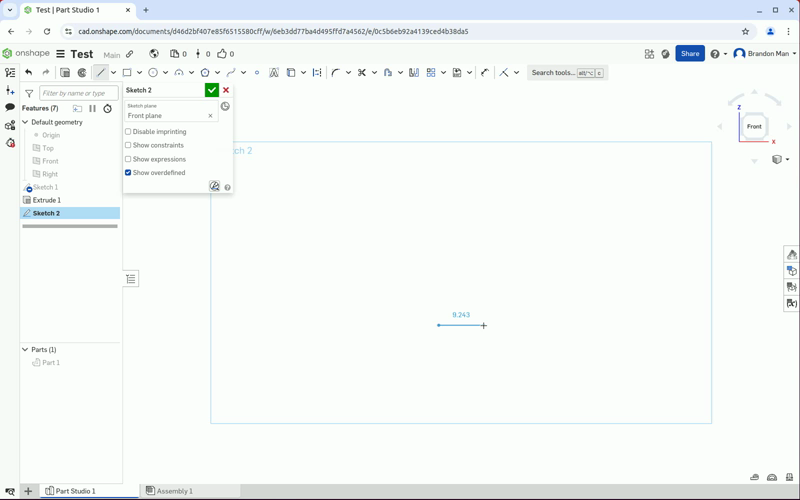
key_up(shift)
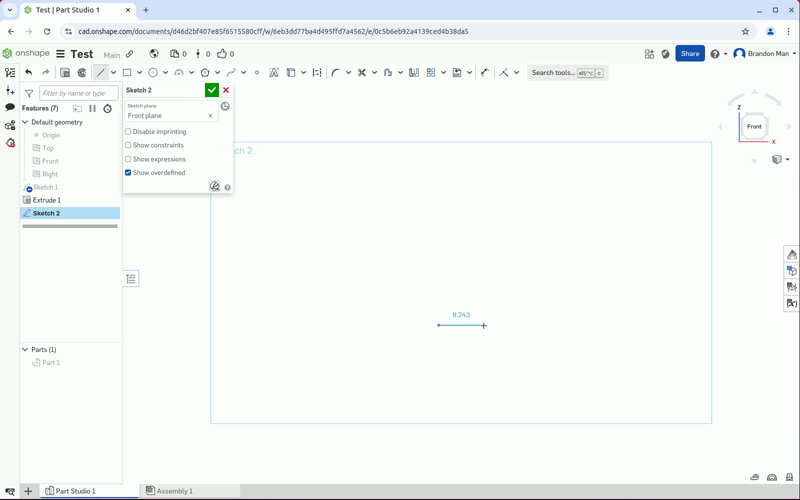
key_down(shift)
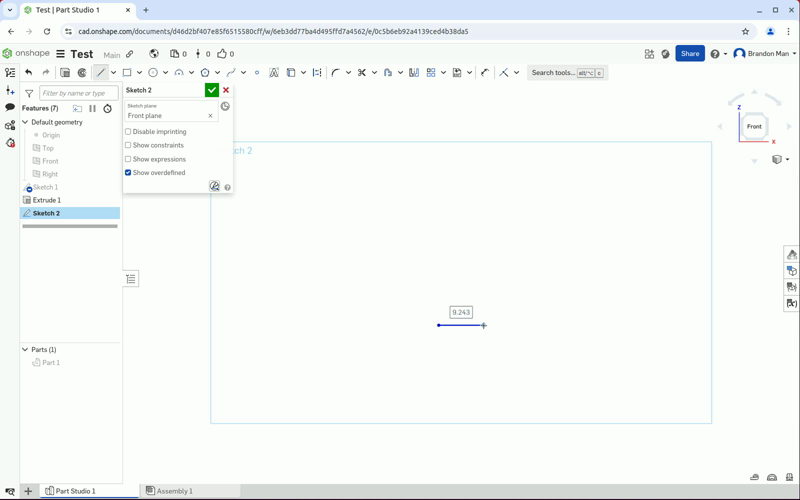
mouse_move(513, 325)
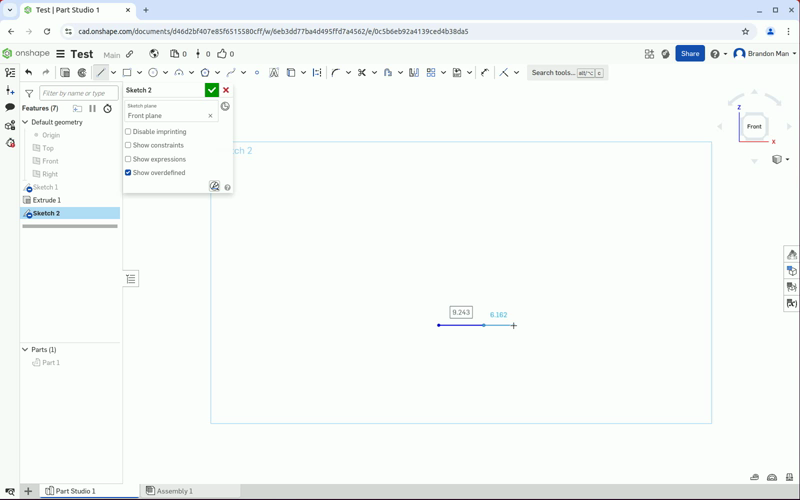
mouse_move(483, 319)
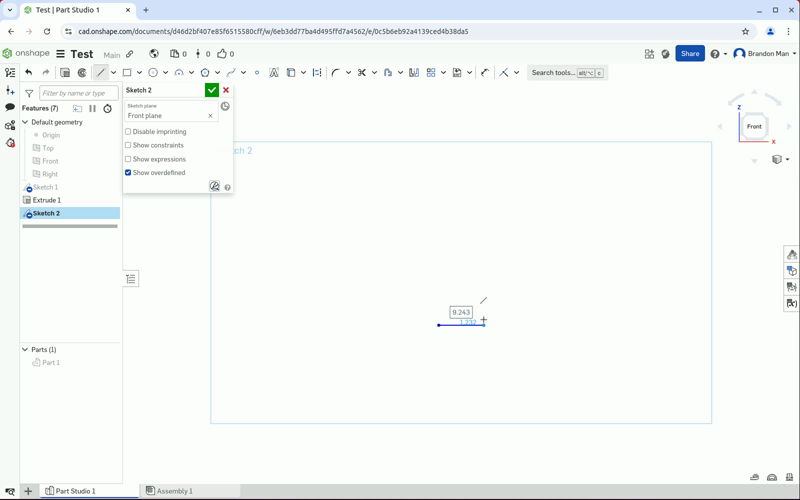
scroll(6)
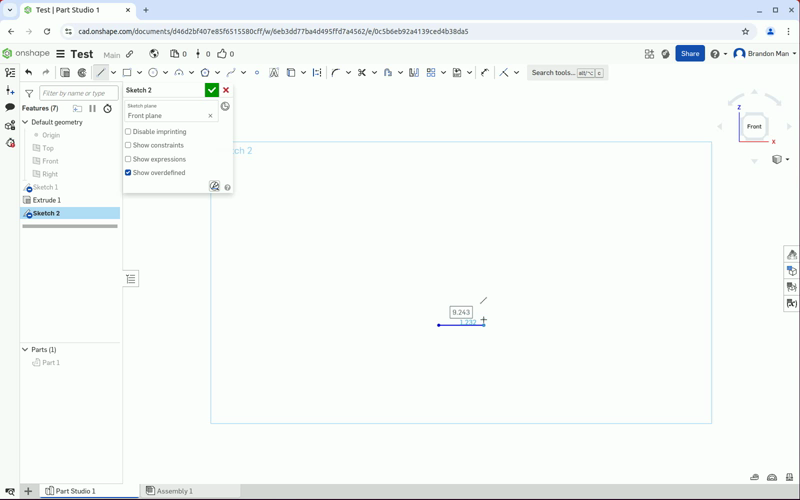
scroll(6)
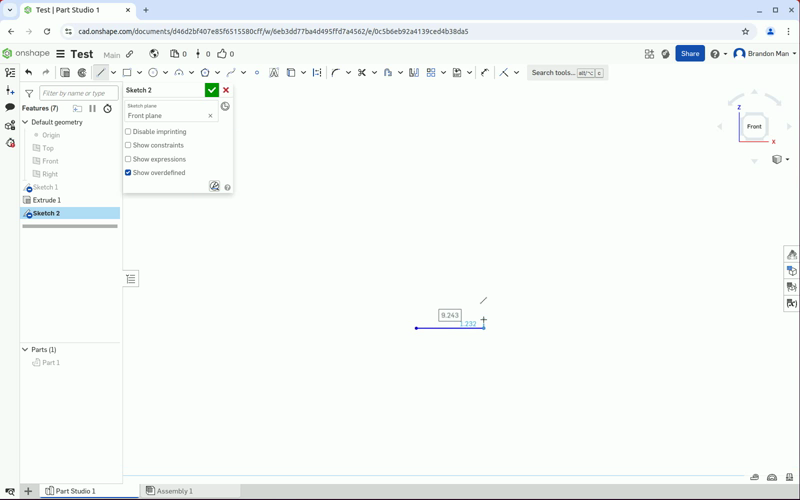
scroll(6)
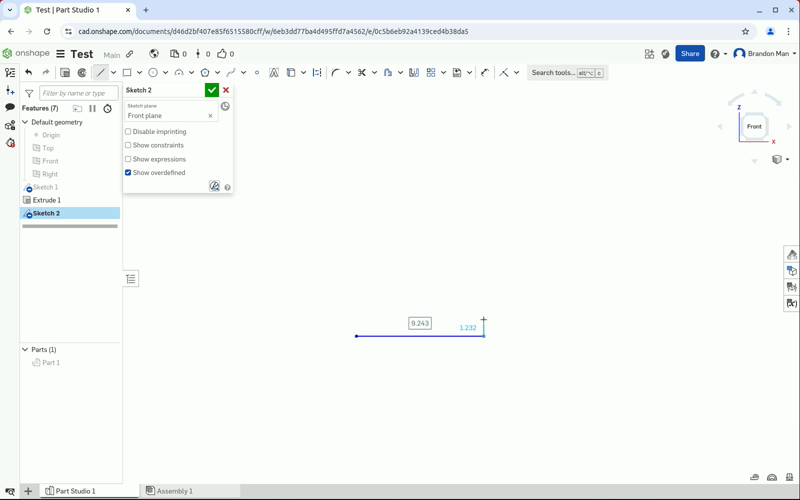
scroll(6)
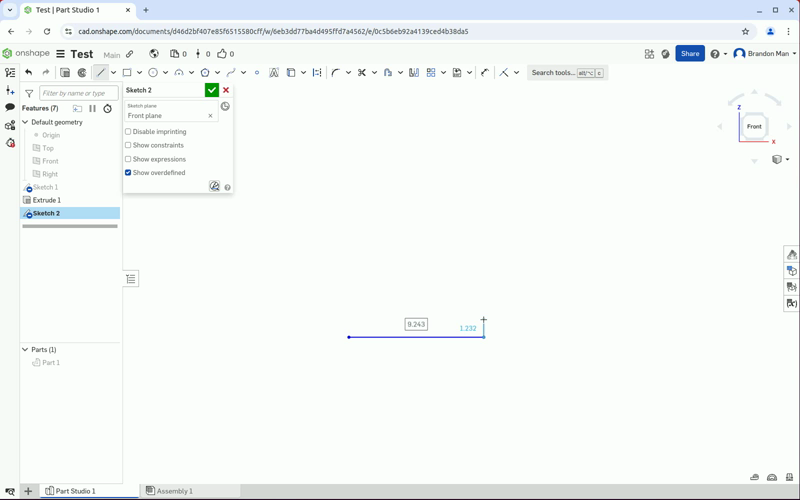
scroll(6)
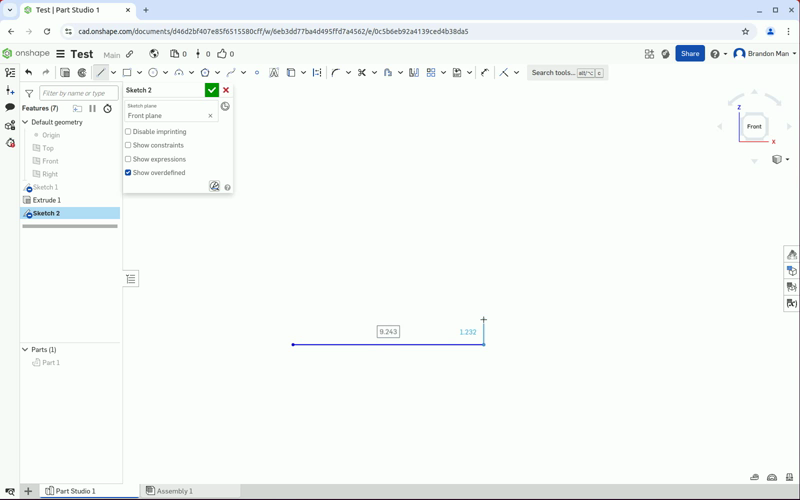
scroll(6)
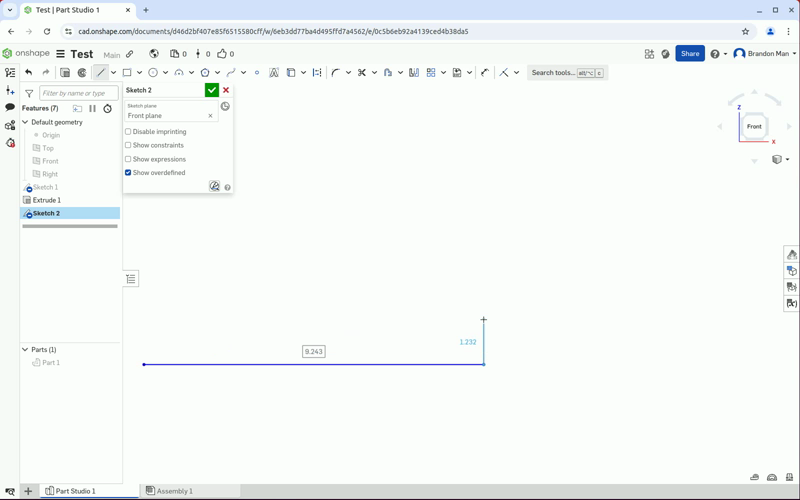
scroll(6)
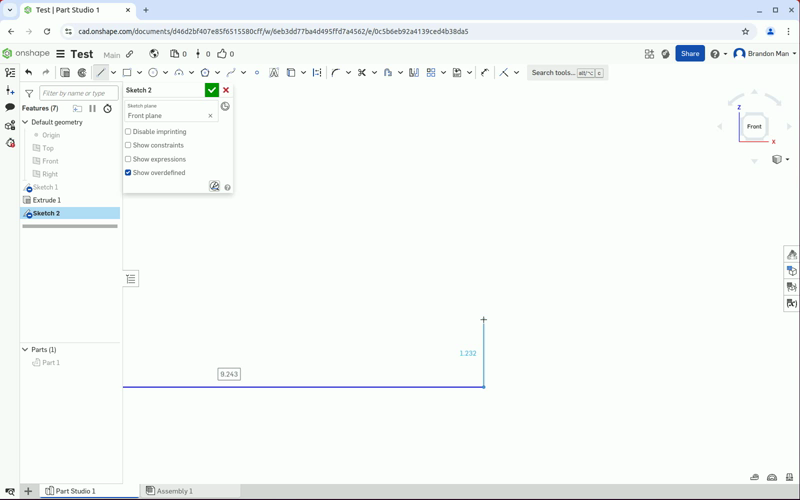
click(483, 319)
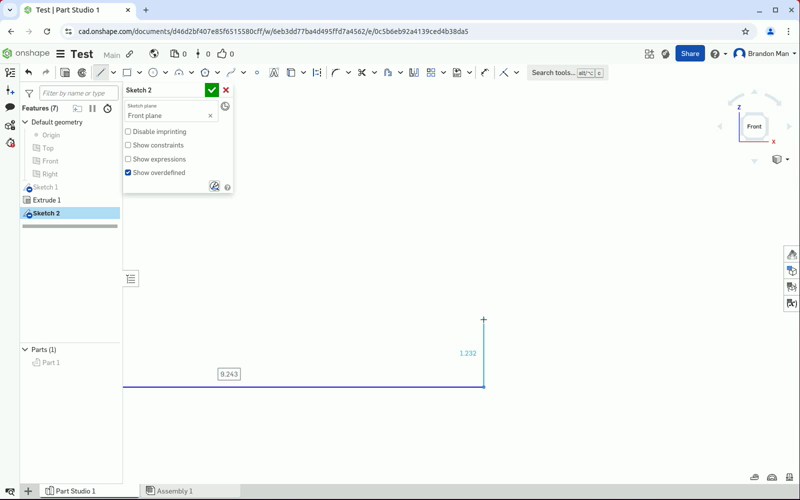
scroll(-6)
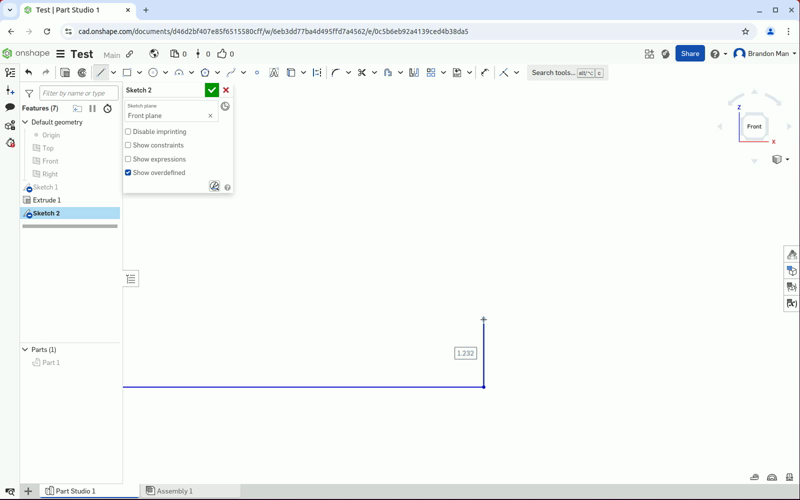
scroll(-6)
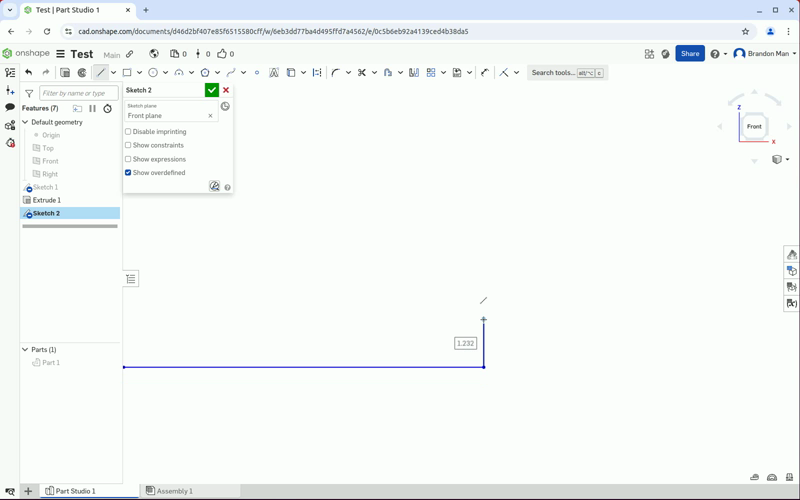
scroll(-6)
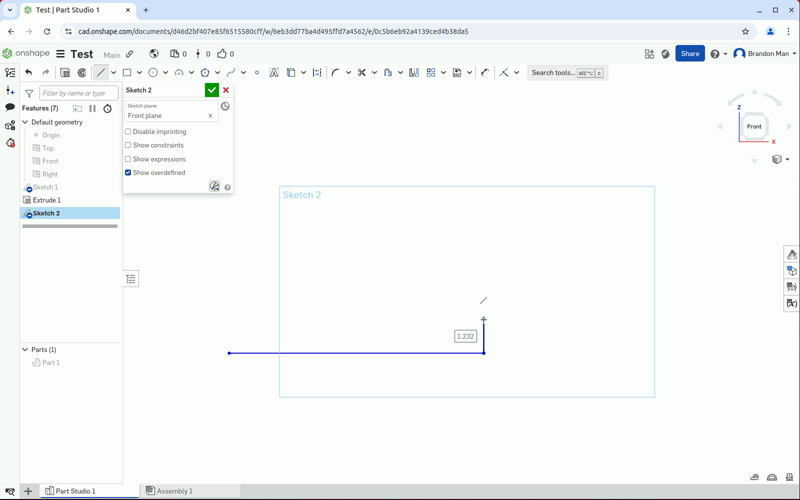
scroll(-6)
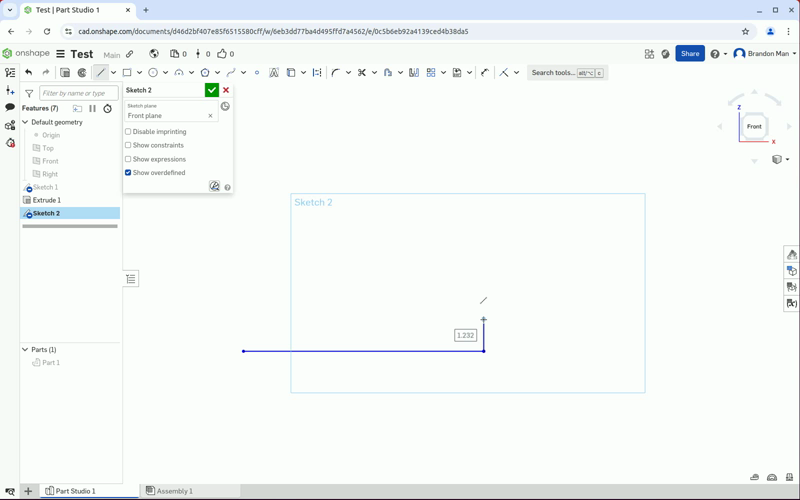
scroll(-6)
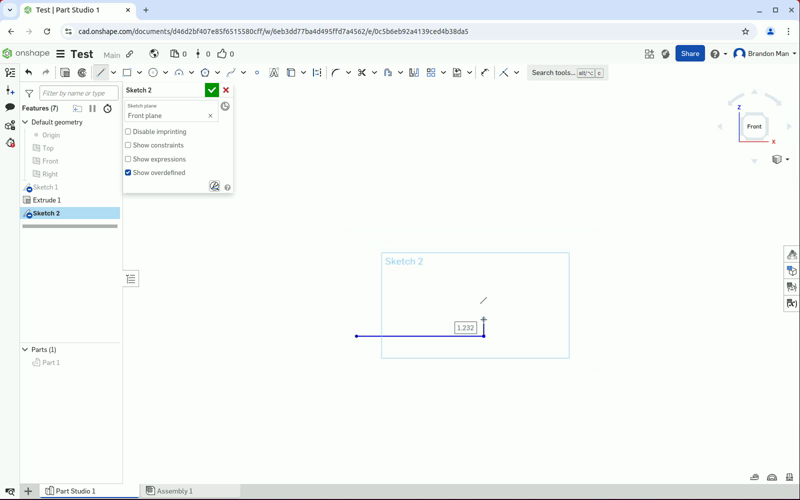
scroll(-6)
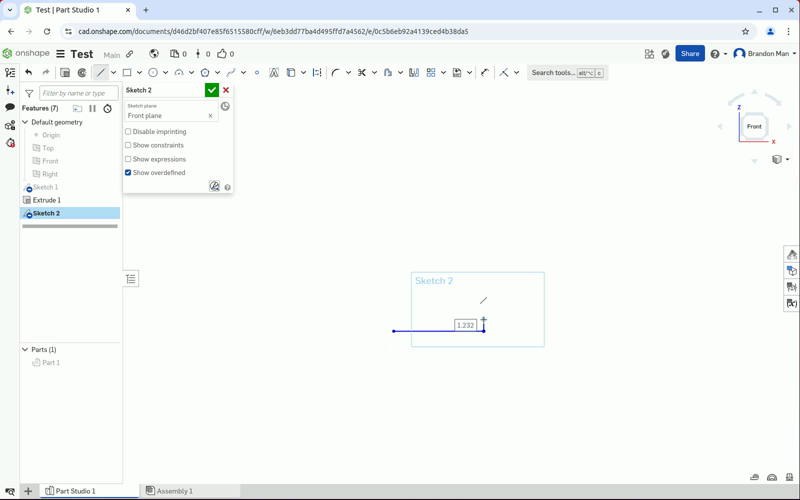
scroll(-6)
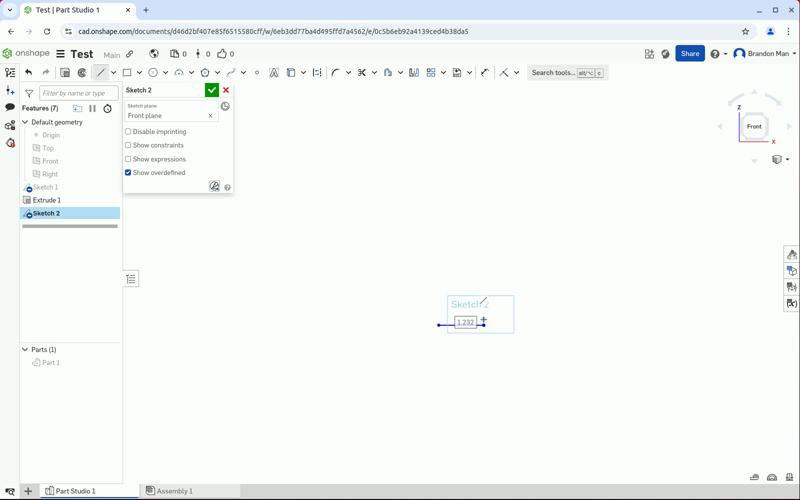
key_up(shift)
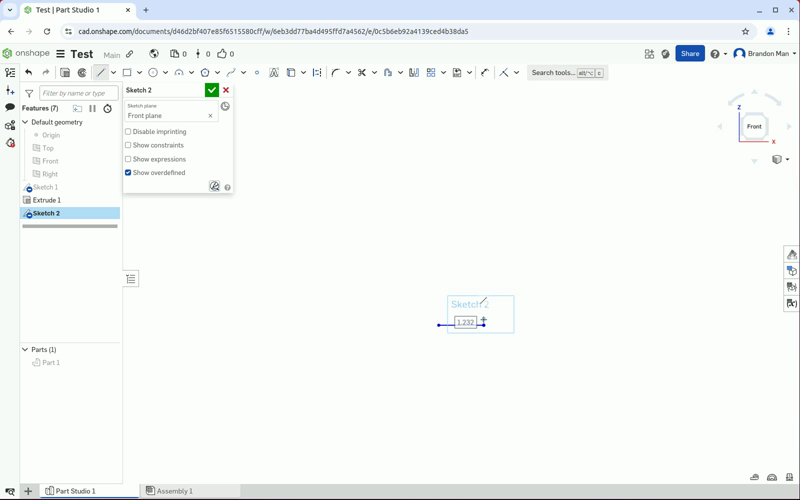
key_down(shift)
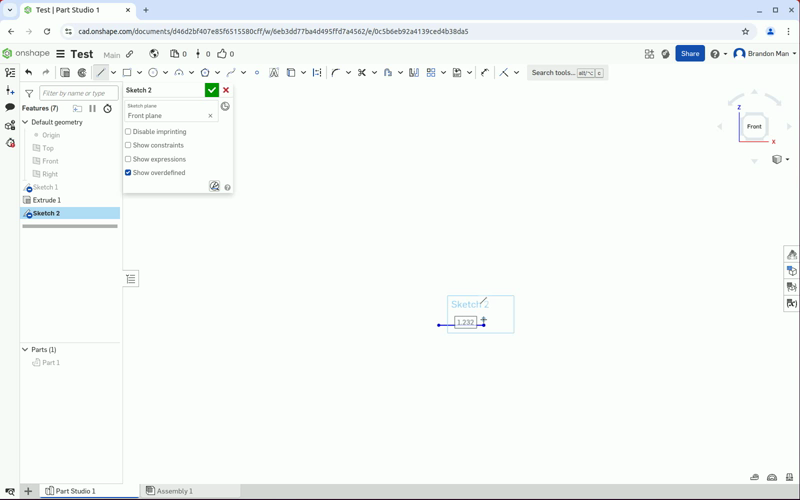
mouse_move(513, 319)
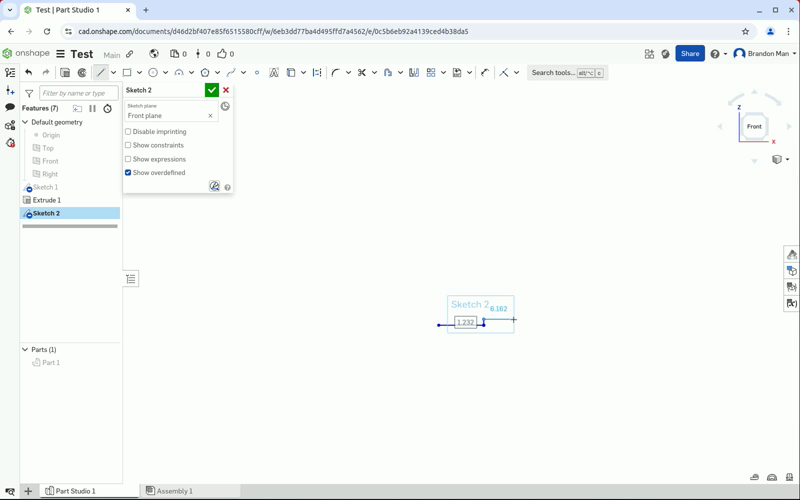
mouse_move(438, 319)
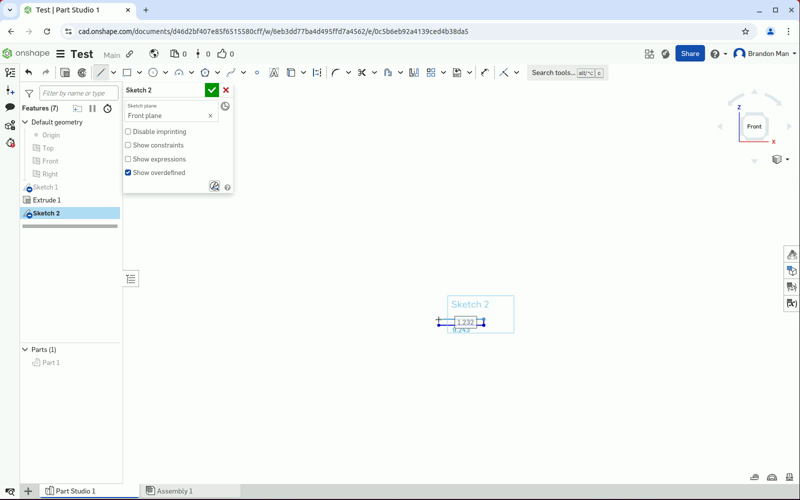
click(438, 319)
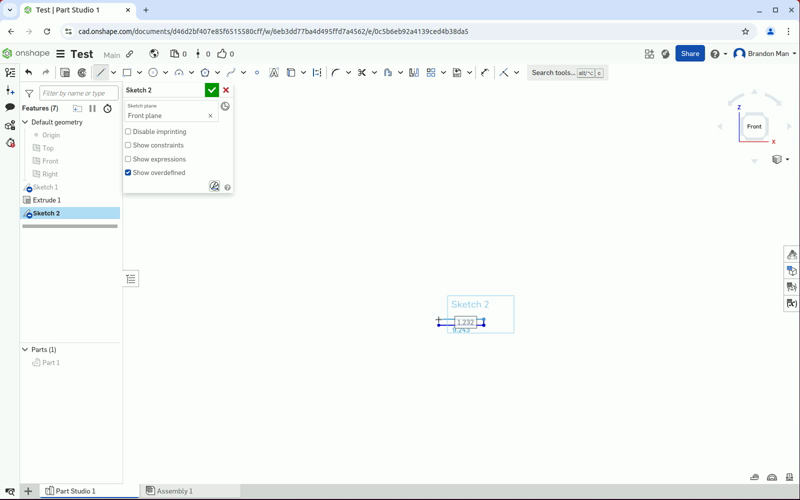
key_up(shift)
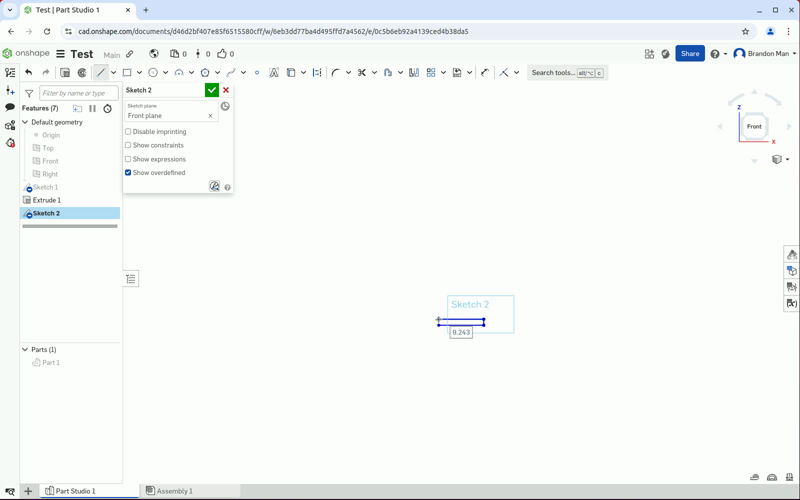
mouse_move(468, 319)
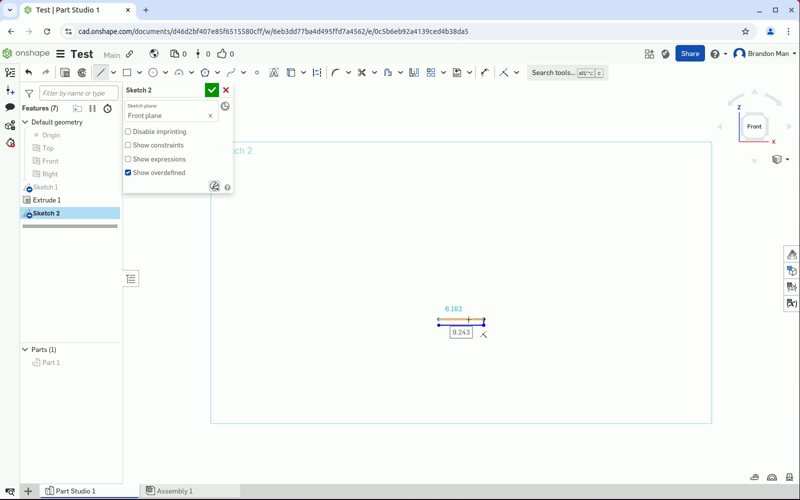
key_down(shift)
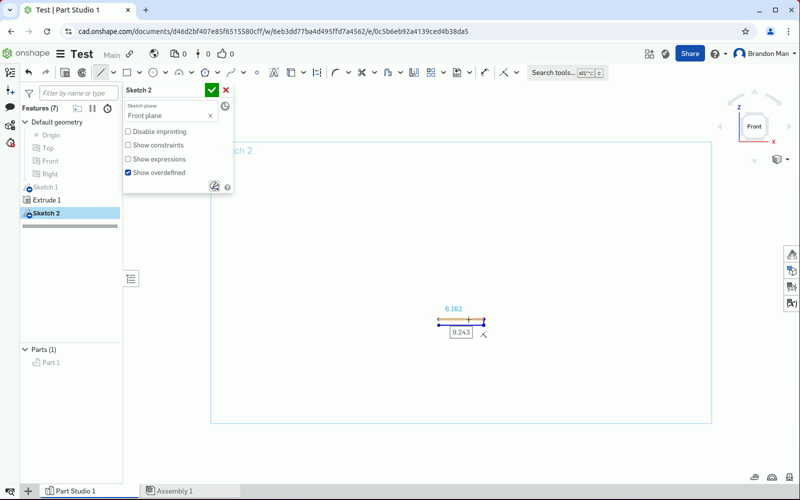
mouse_move(438, 325)
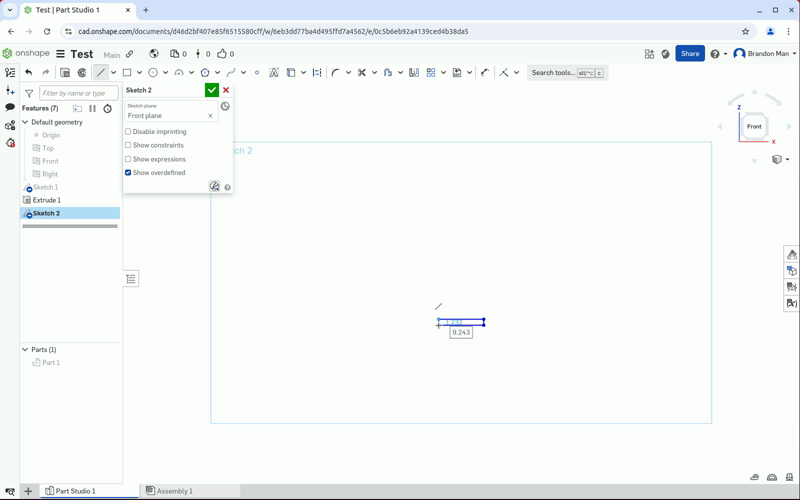
scroll(6)
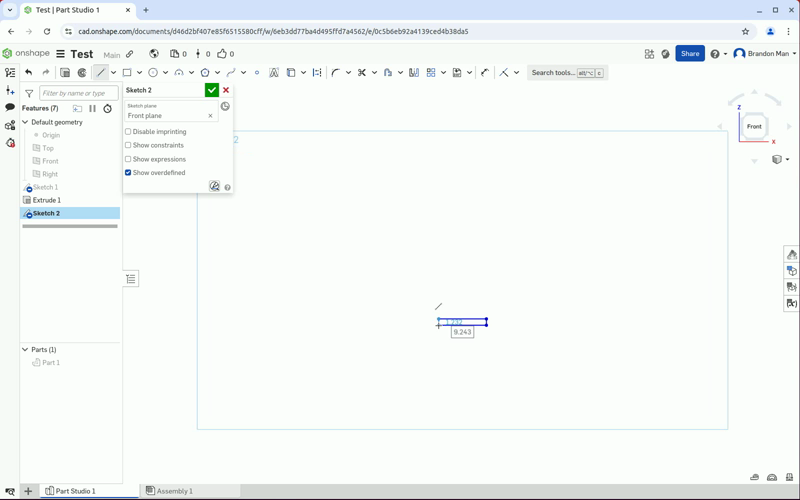
scroll(6)
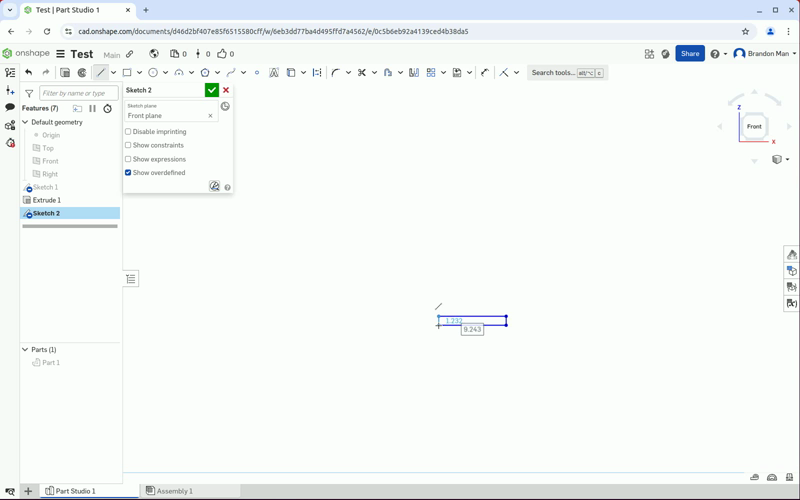
scroll(6)
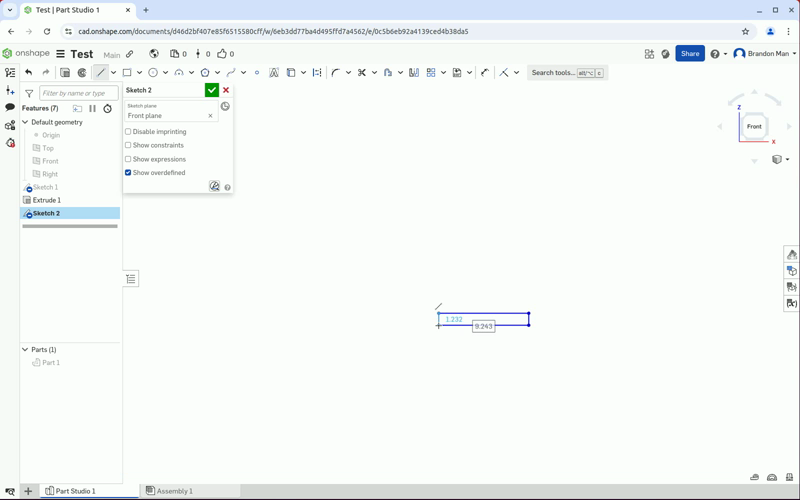
scroll(6)
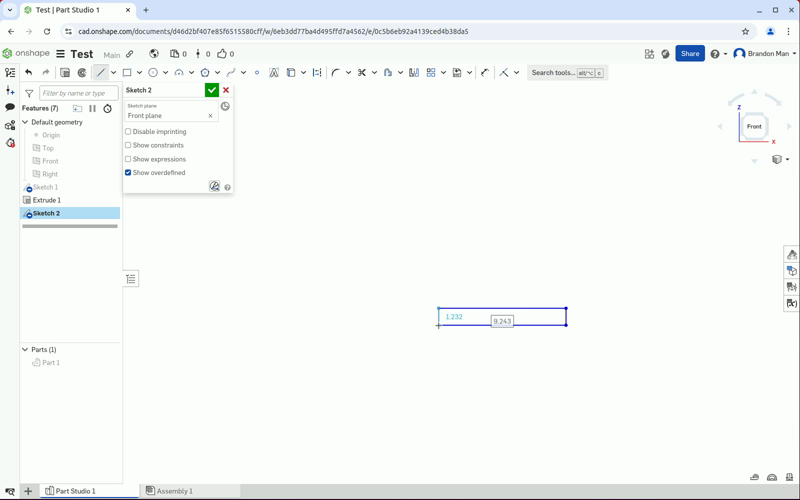
scroll(6)
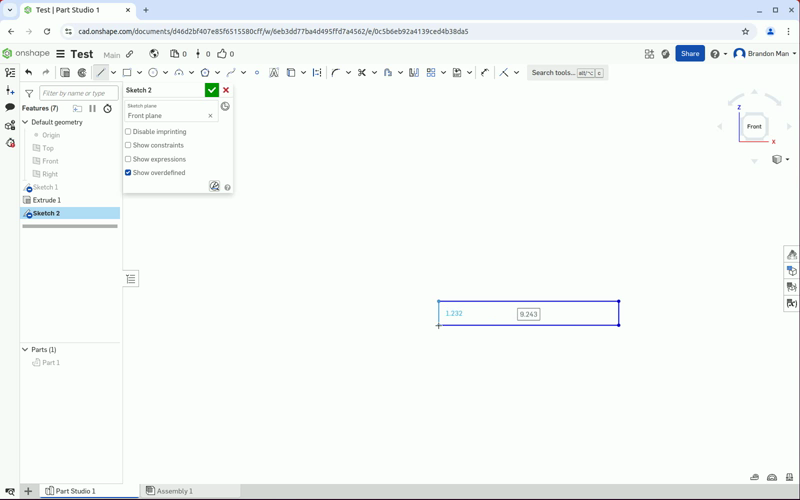
scroll(6)
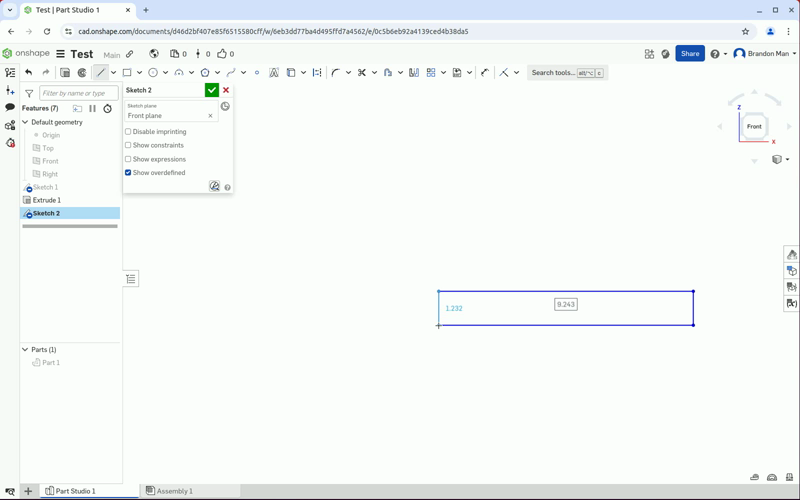
scroll(6)
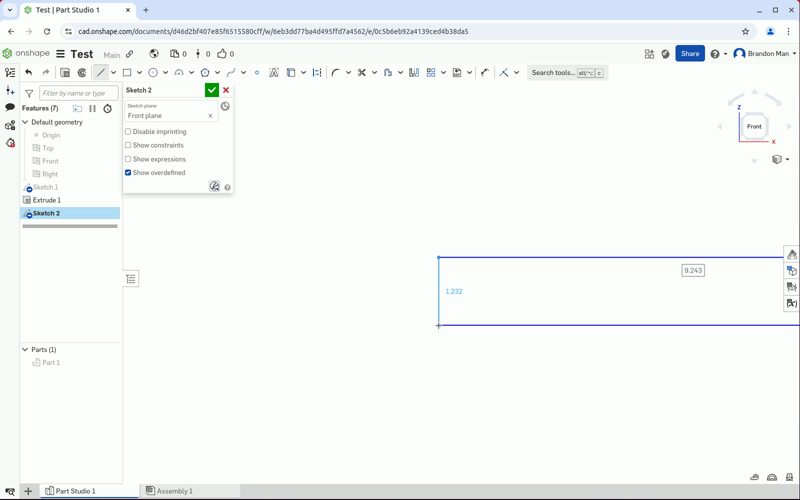
key_up(shift)
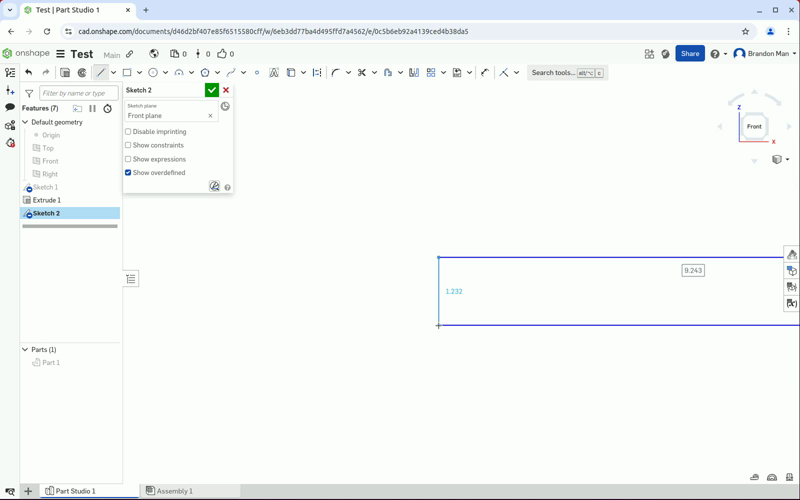
click(438, 325)
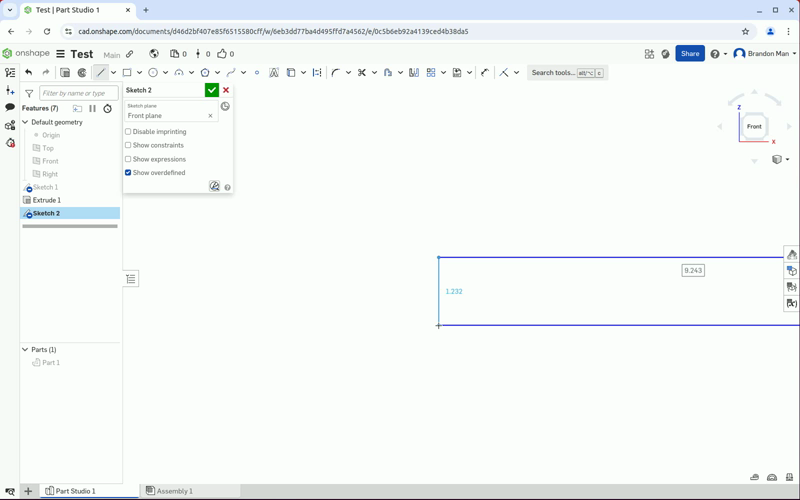
scroll(-6)
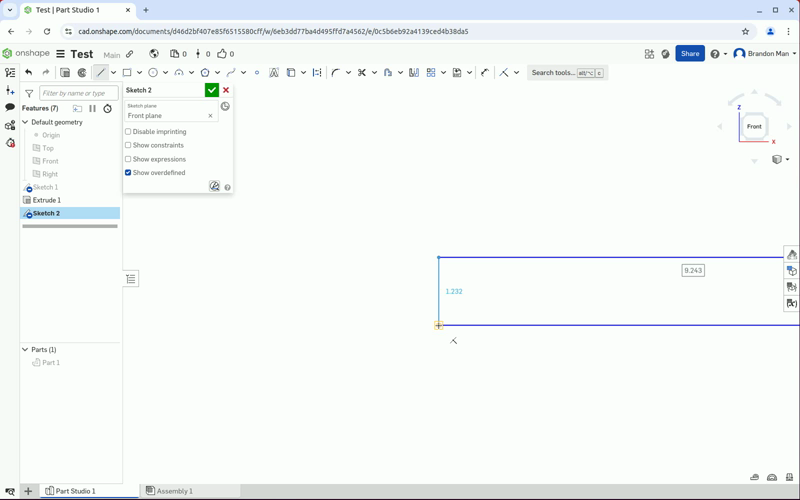
scroll(-6)
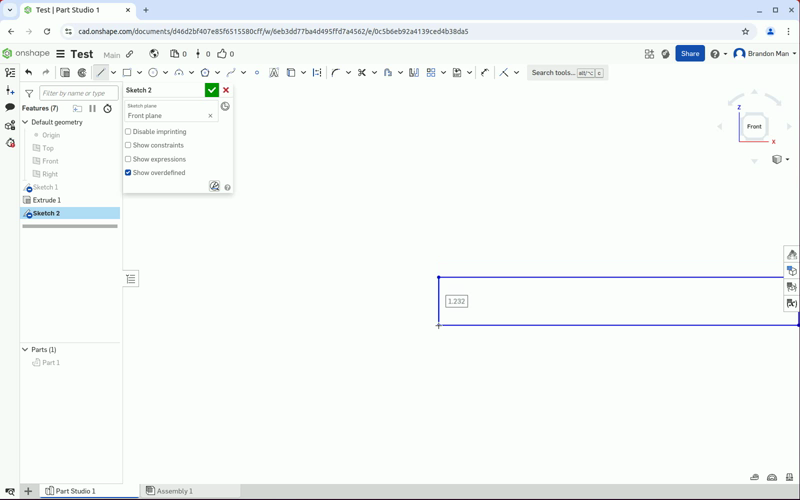
scroll(-6)
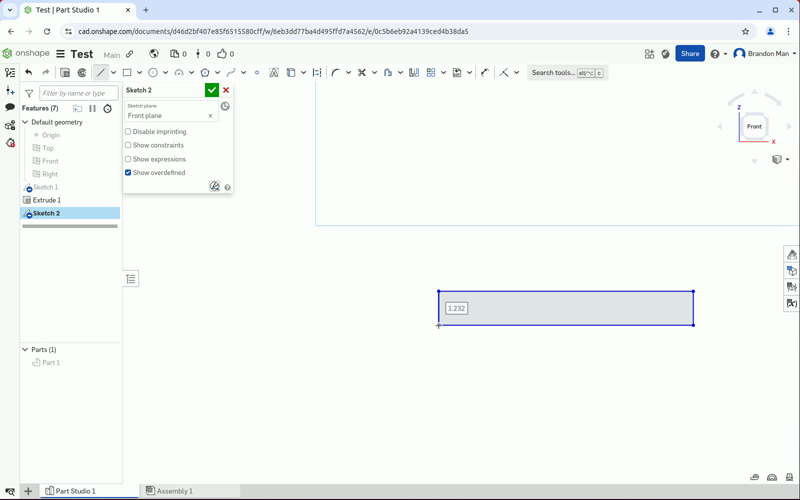
scroll(-6)
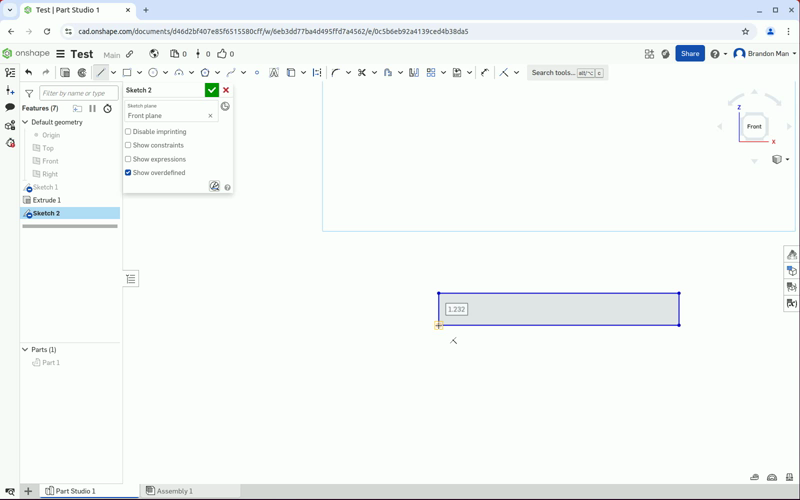
scroll(-6)
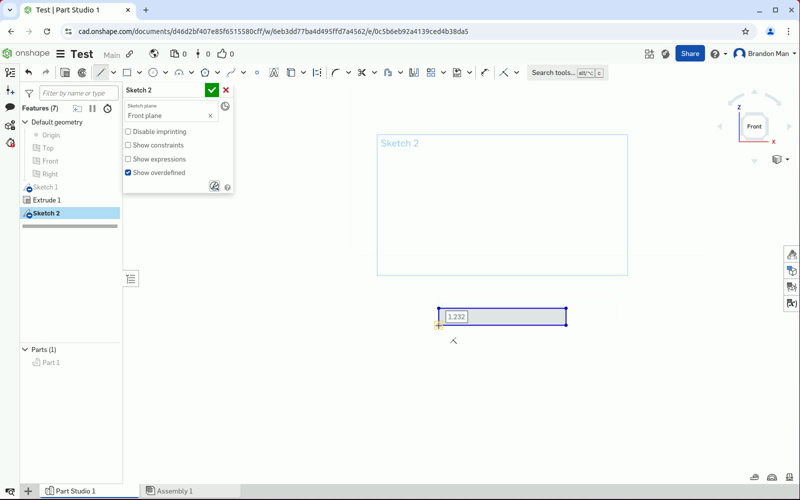
scroll(-6)
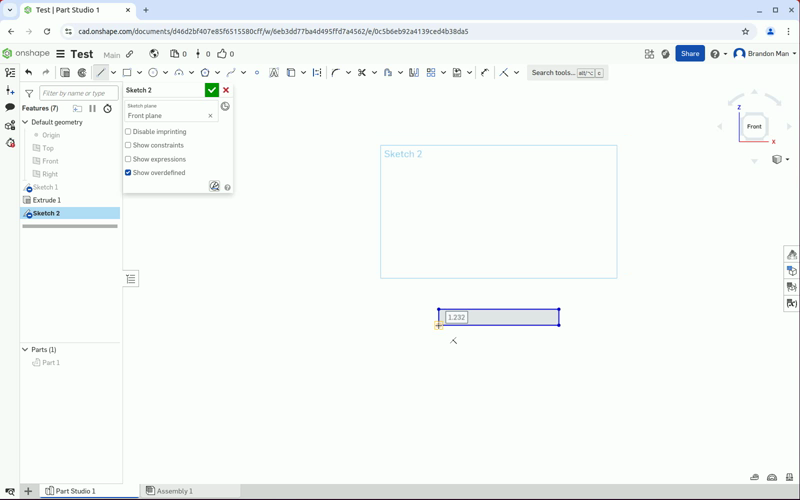
scroll(-6)
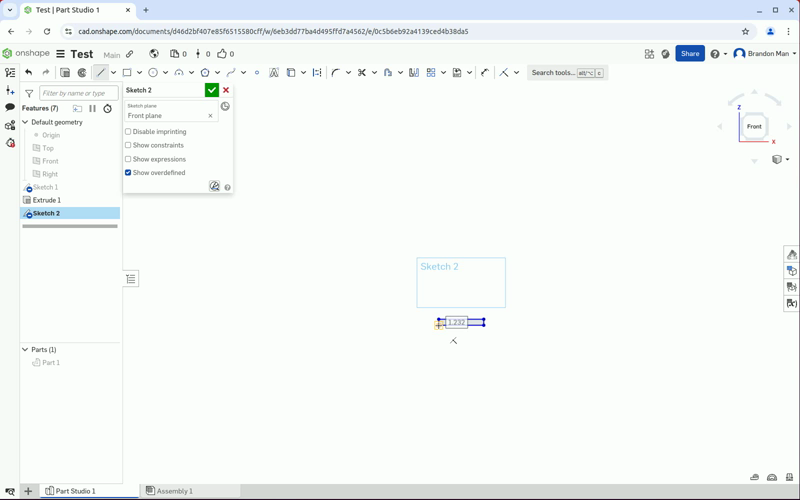
key(esc)
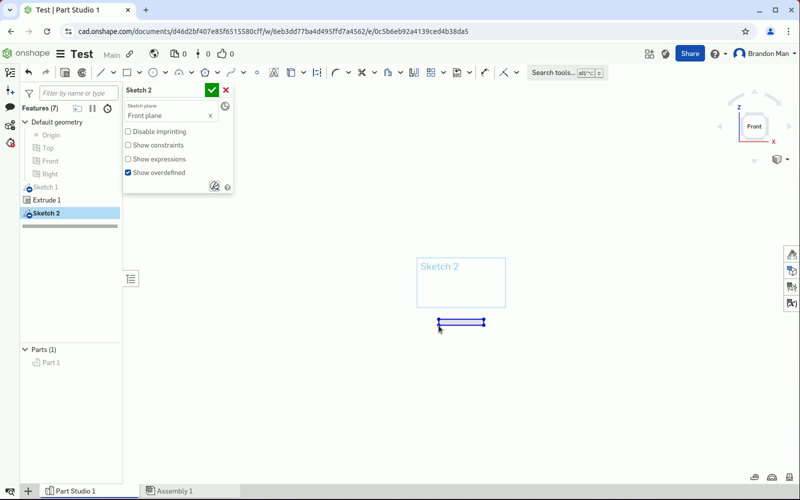
mouse_move(444, 321)
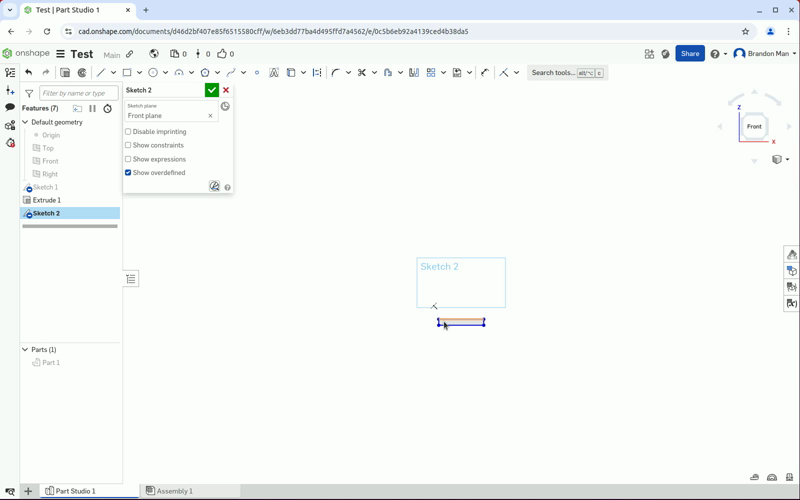
scroll(6)
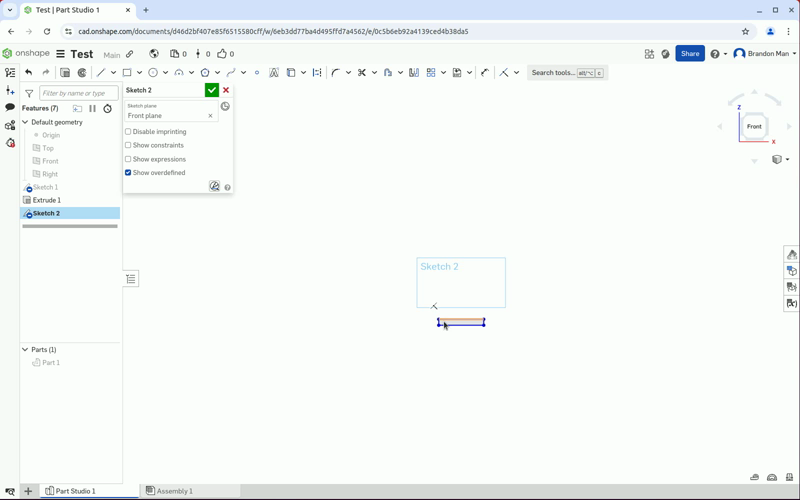
scroll(6)
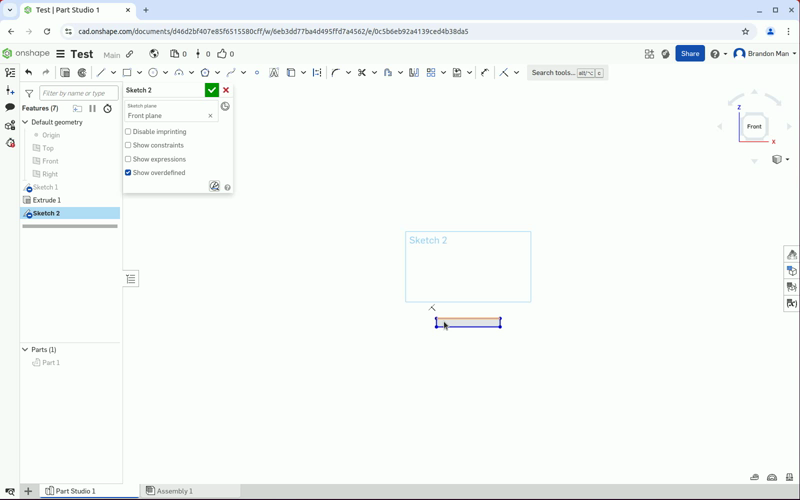
scroll(6)
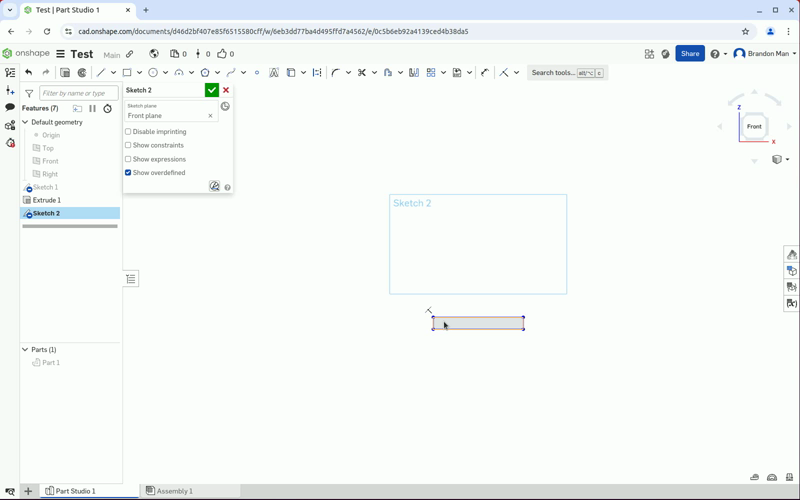
scroll(6)
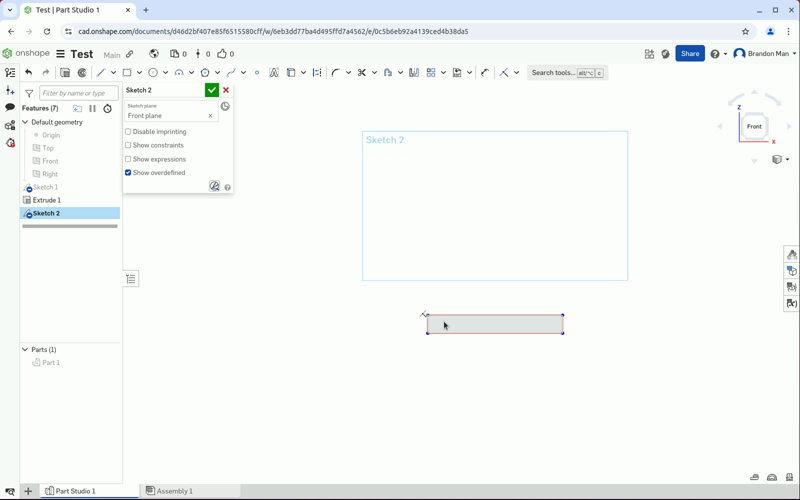
scroll(6)
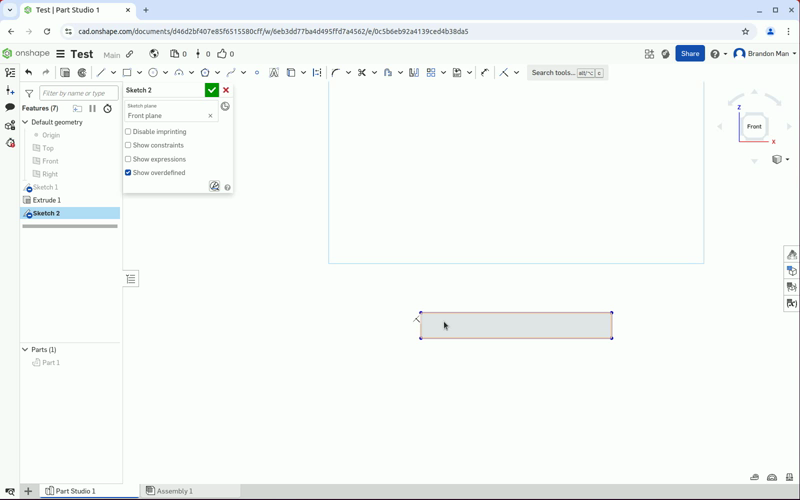
scroll(6)
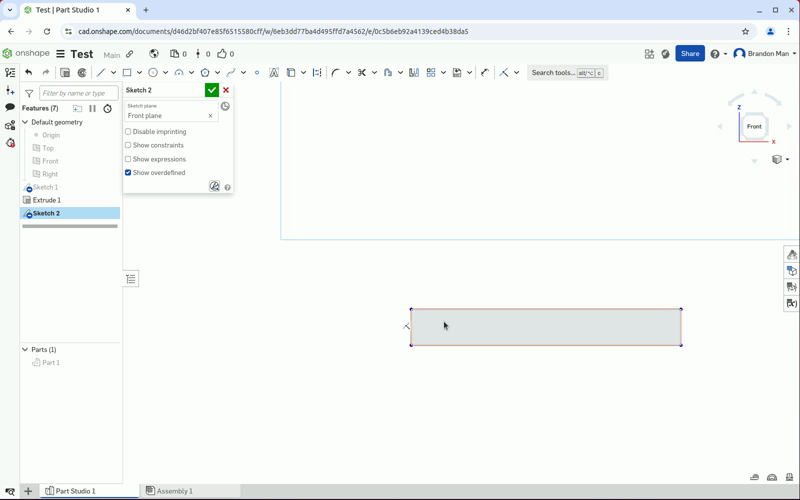
scroll(6)
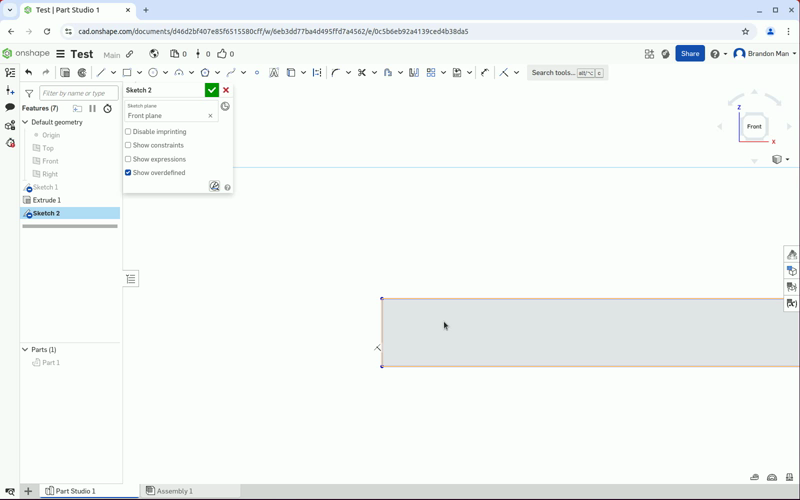
click(444, 321)
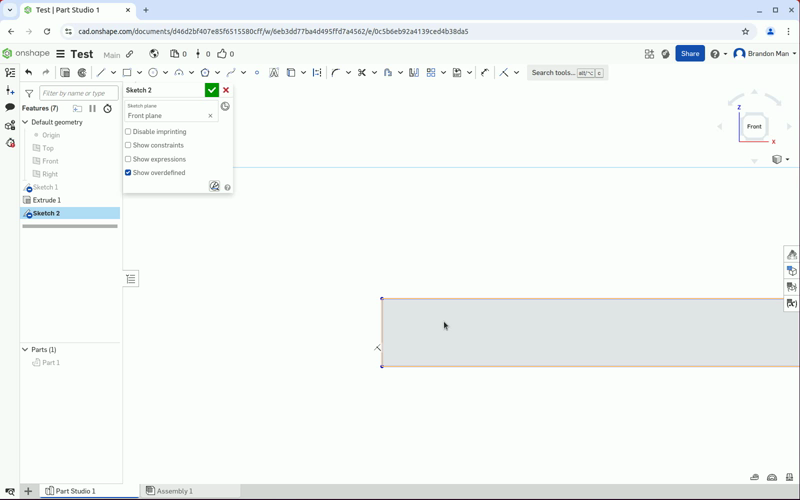
scroll(-6)
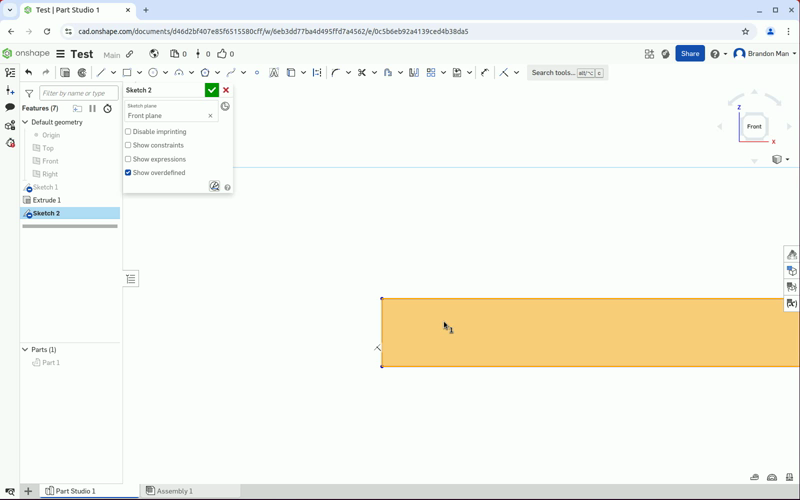
scroll(-6)
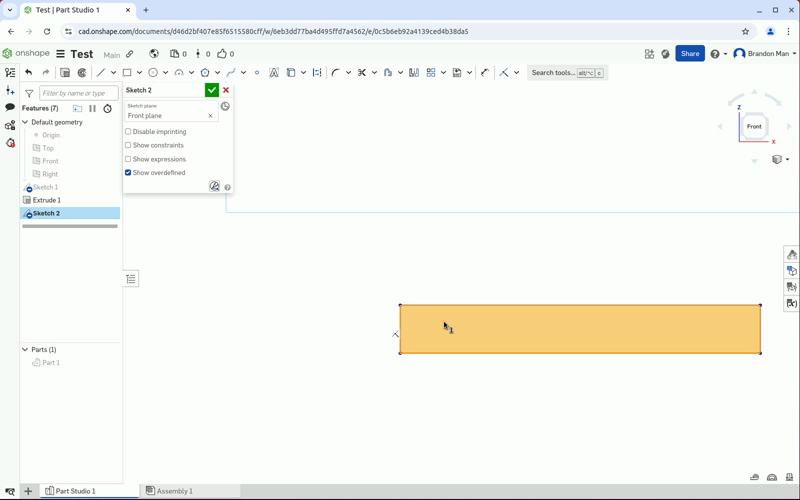
scroll(-6)
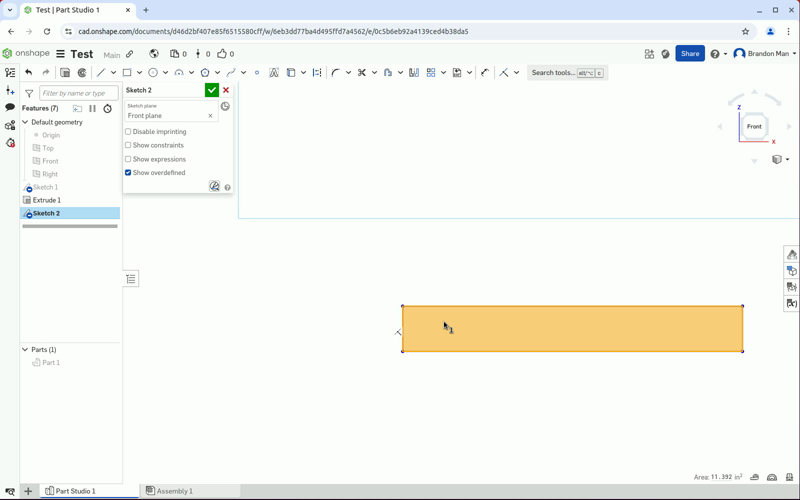
scroll(-6)
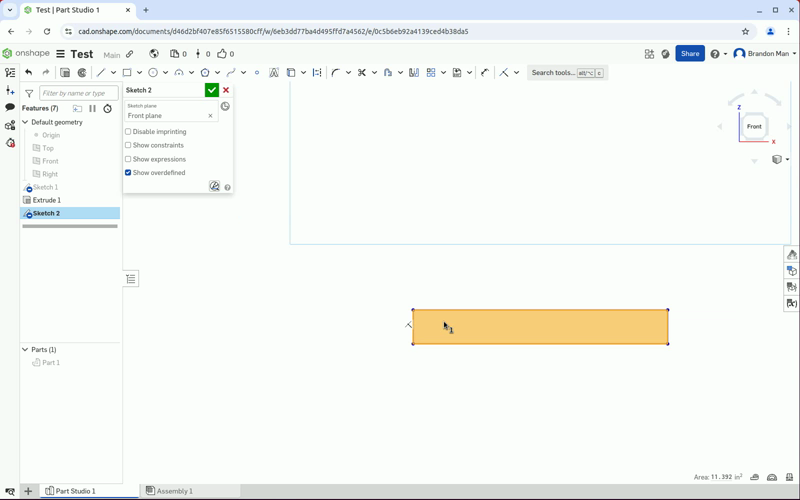
scroll(-6)
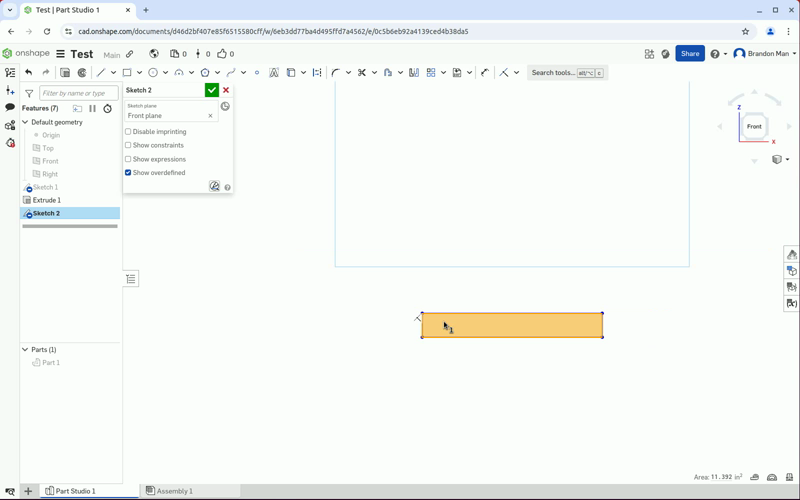
scroll(-6)
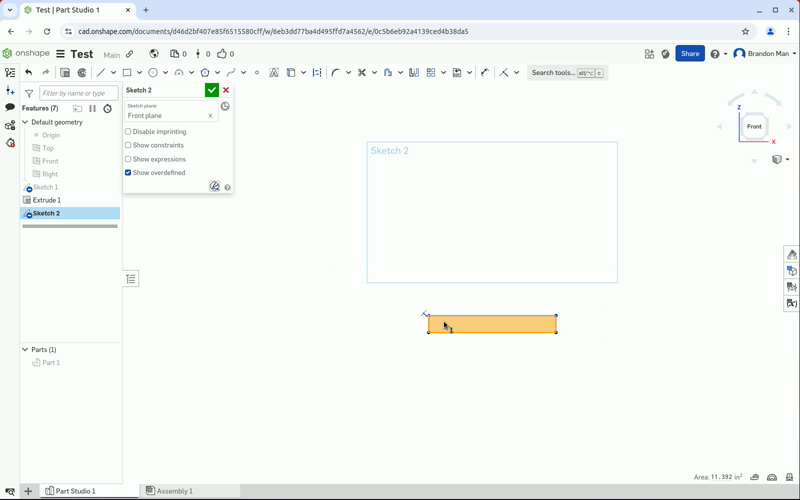
scroll(-6)
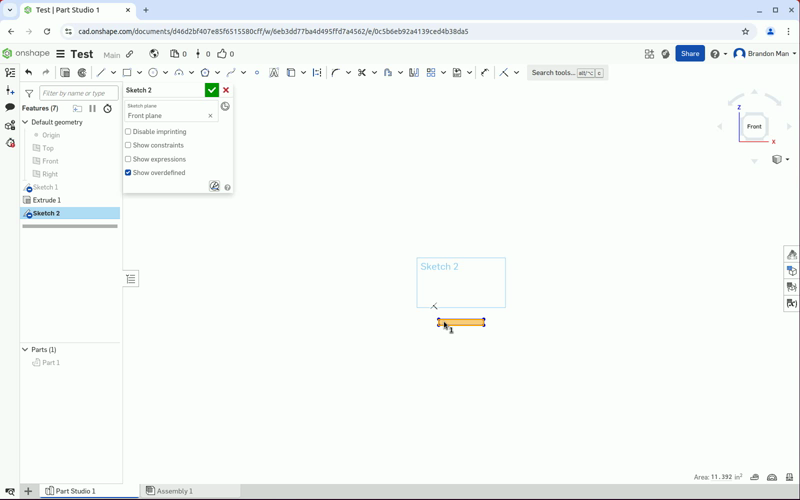
mouse_move(73, 352)
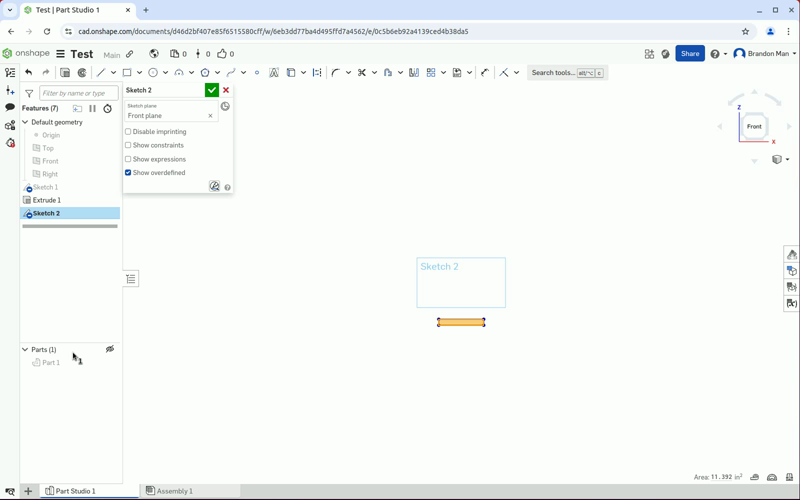
key(shift+y)
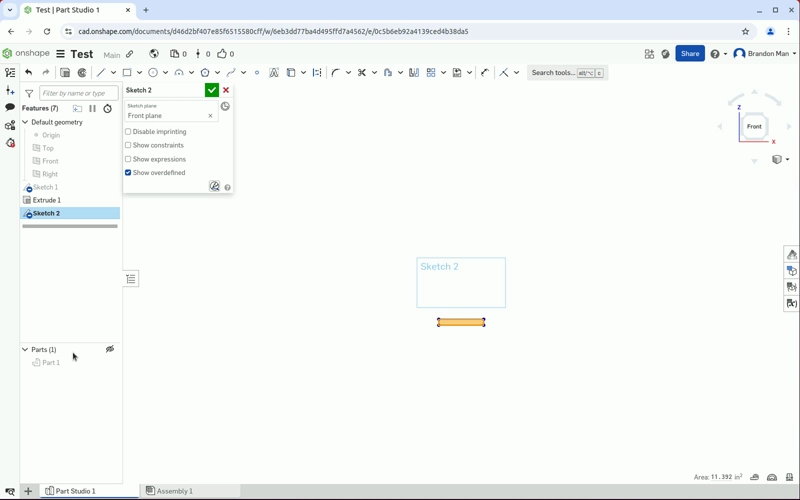
key(shift+e)
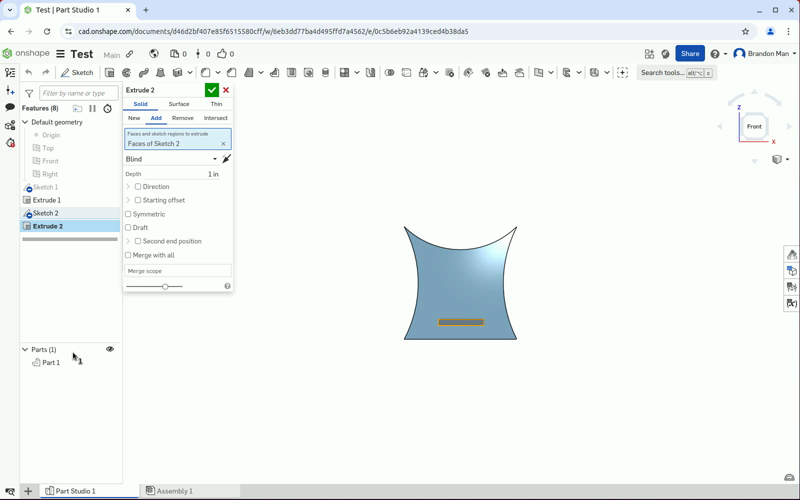
mouse_move(143, 106)
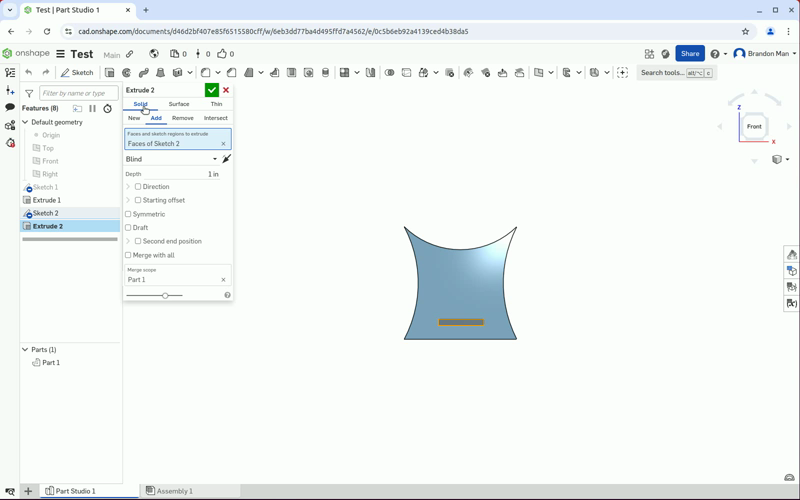
click(143, 106)
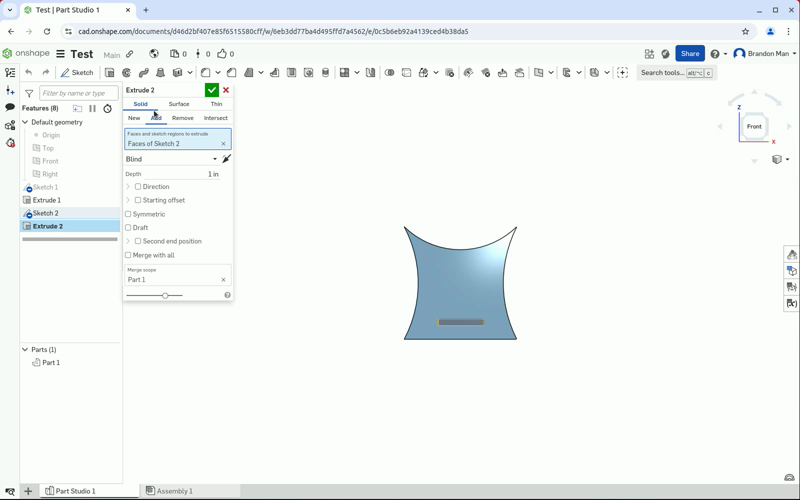
mouse_move(186, 120)
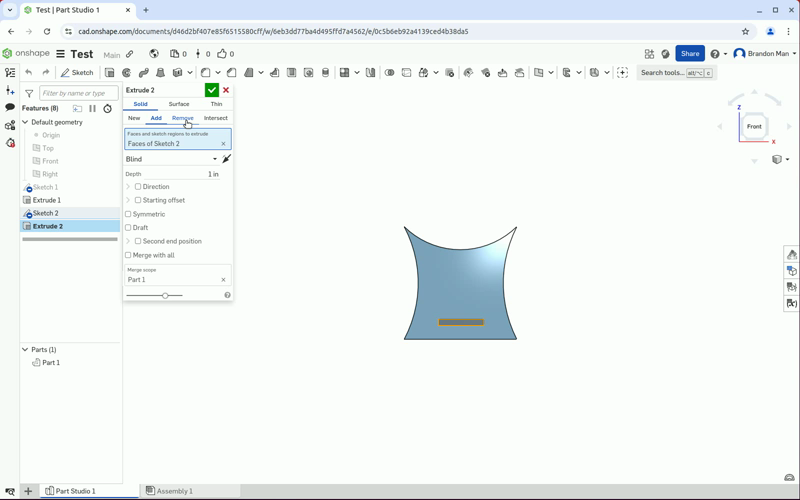
click(186, 120)
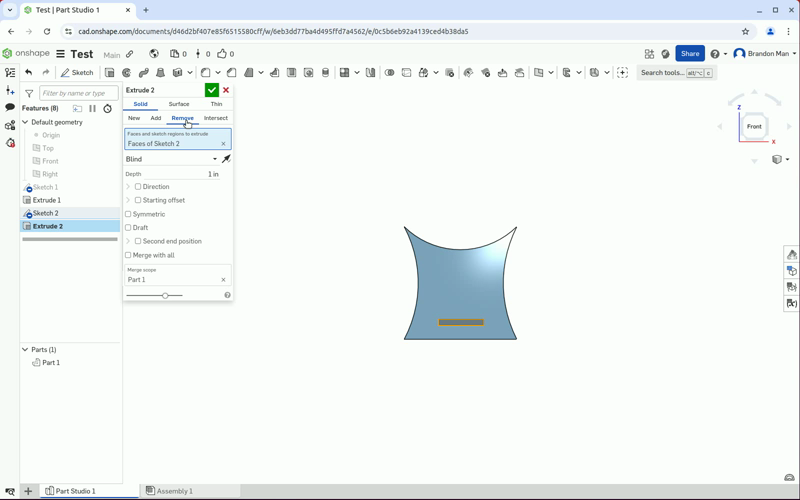
key(tab, 4)
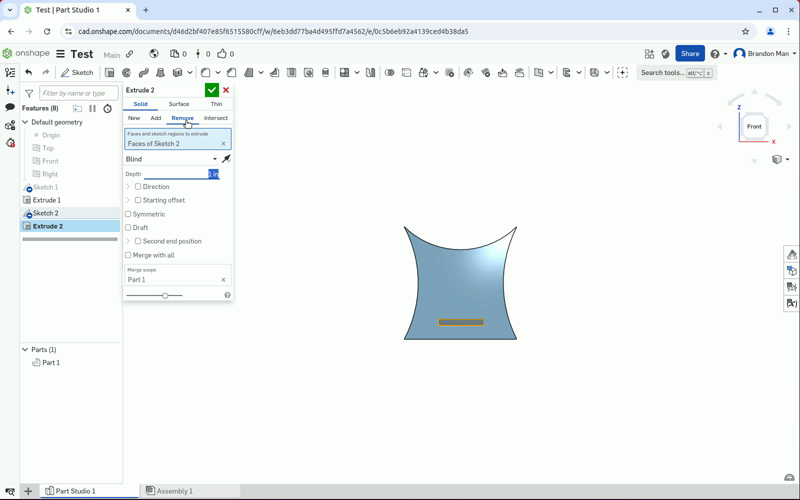
text(1.204)
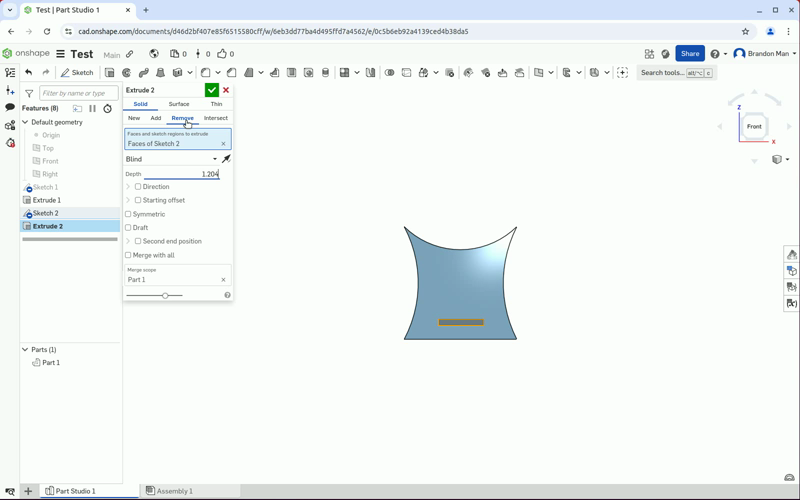
key(tab, 6)
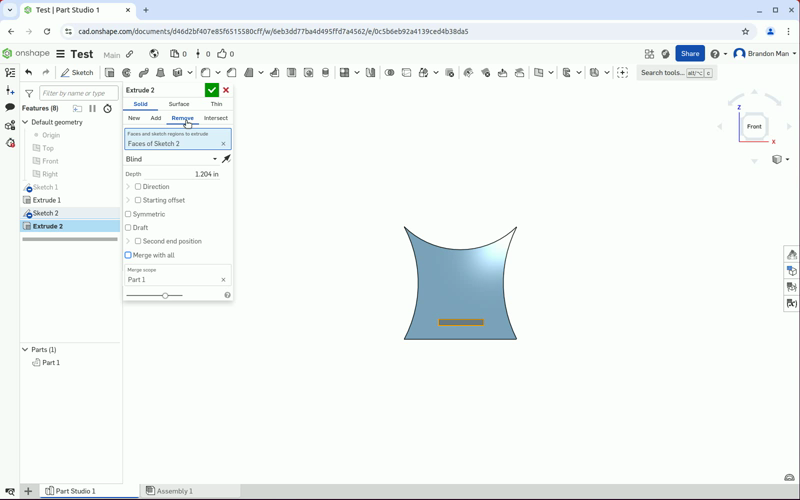
key(space)
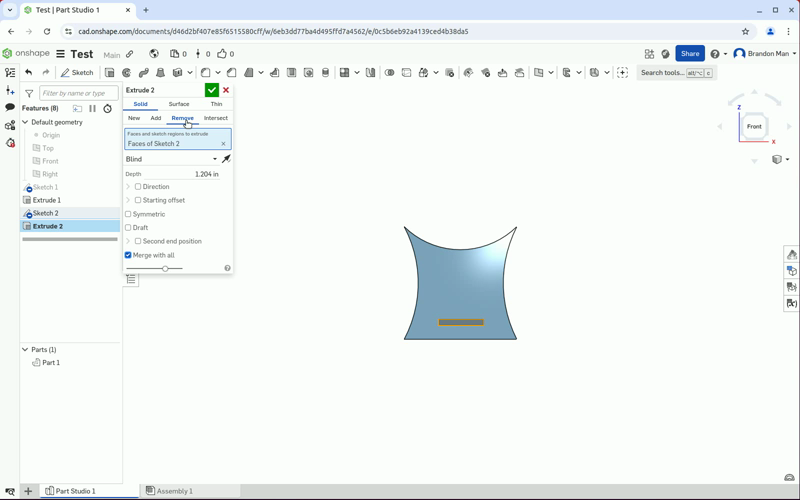
key(enter)
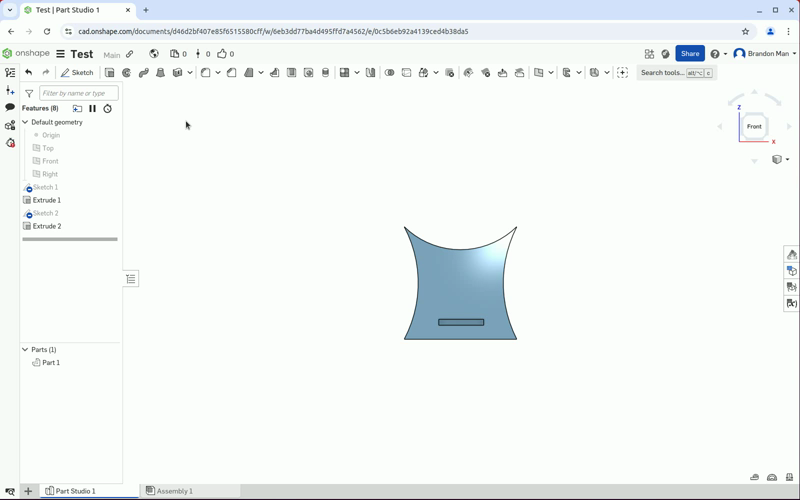
key(shift+h)
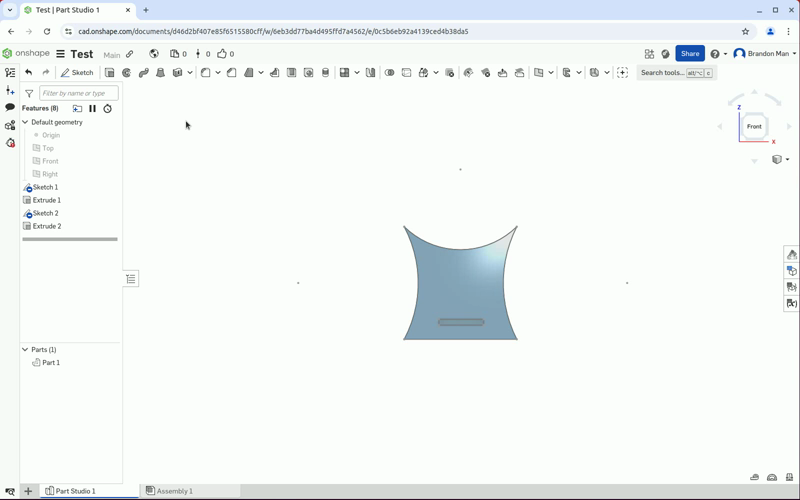
key(shift+h)
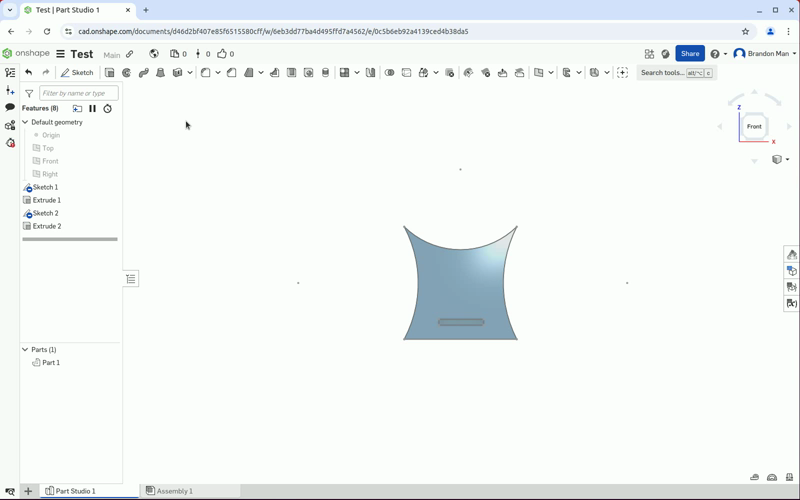
key(shift+7)
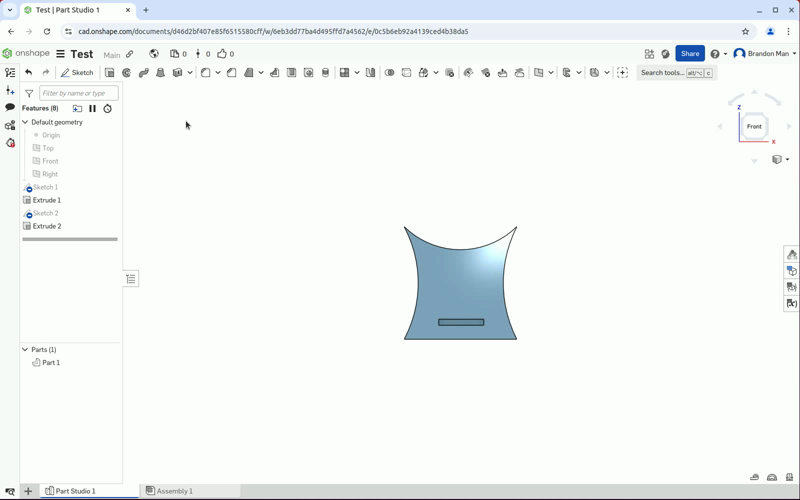
key(left, 2)
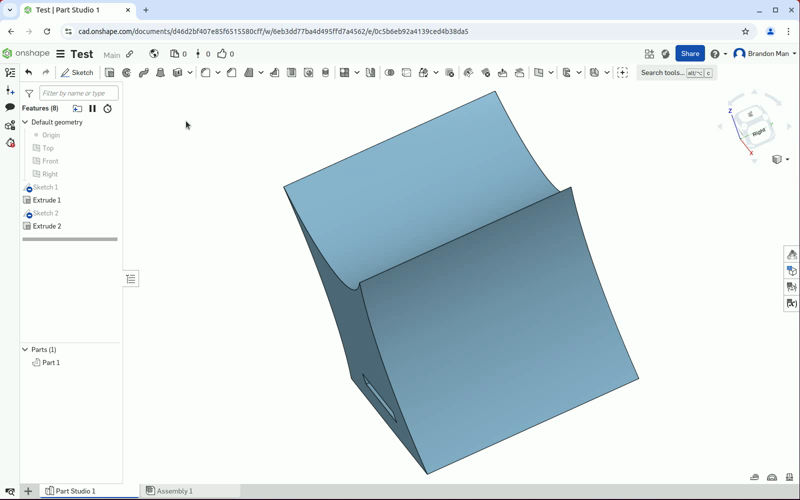
key(down, 2)
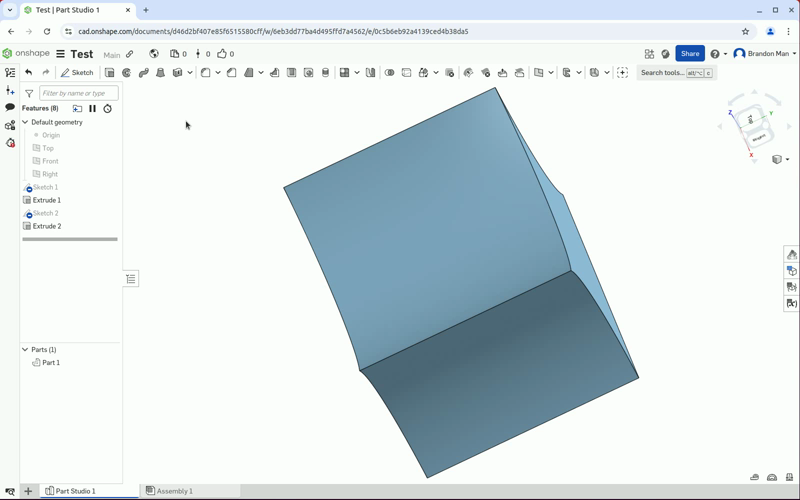
key(up, 2)
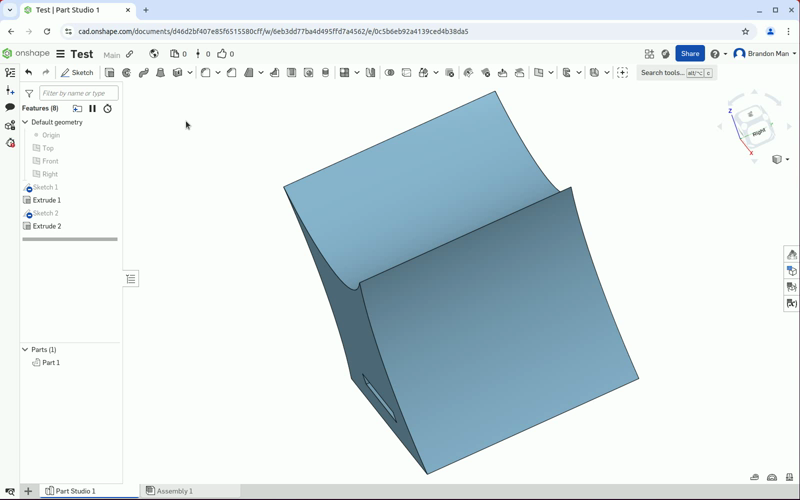
key(right, 2)
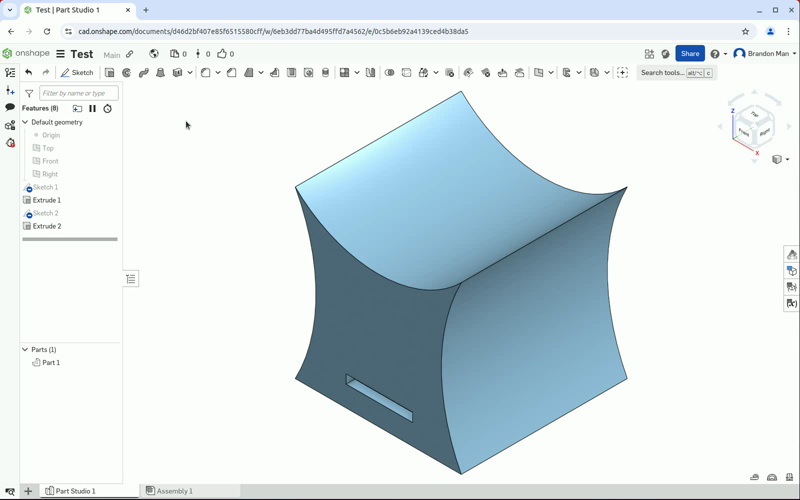
mouse_move(73, 189)
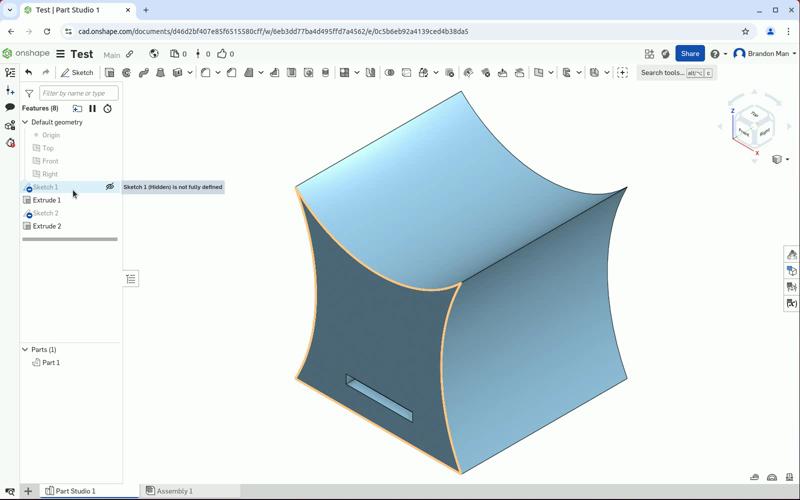
click(73, 189)